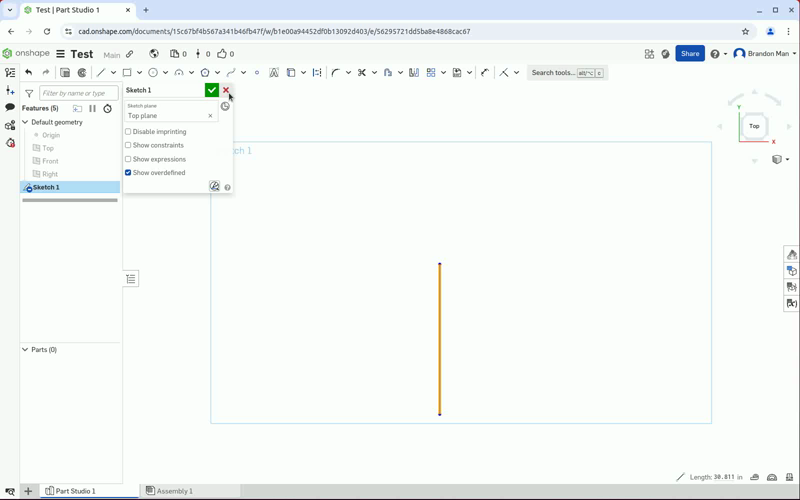
key(shift+h)
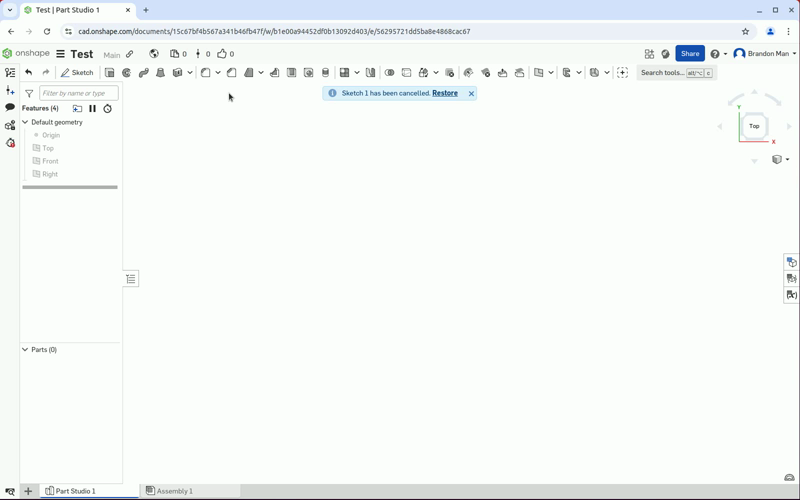
mouse_move(73, 352)
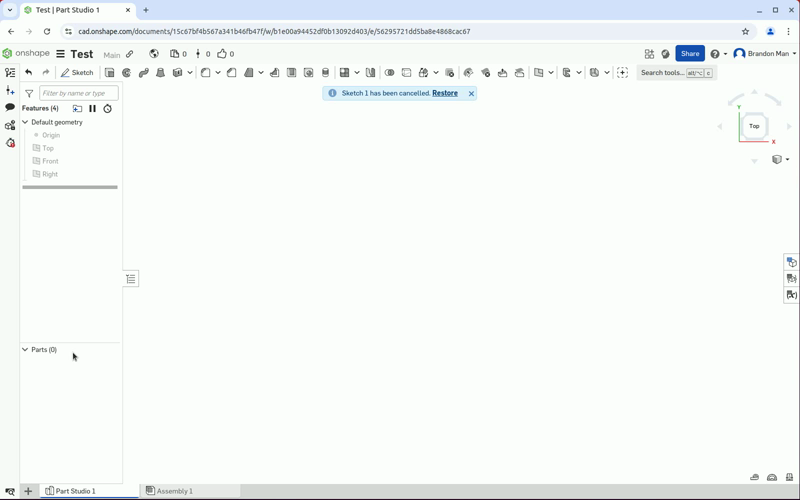
key(y)
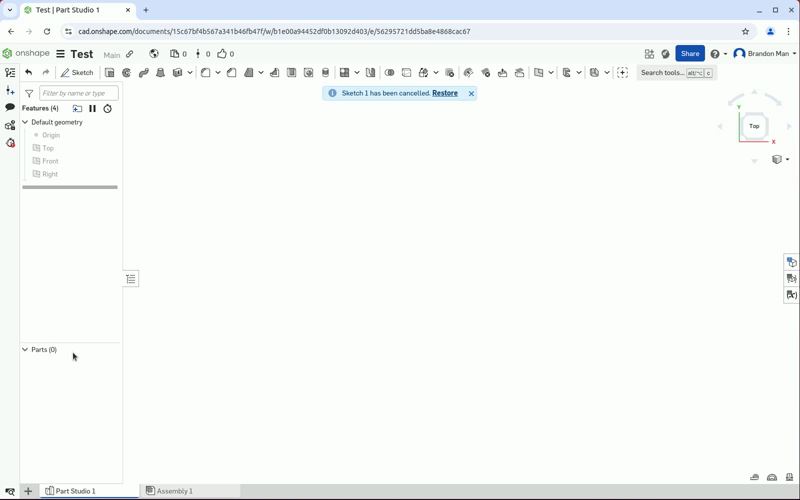
key(shift+p)
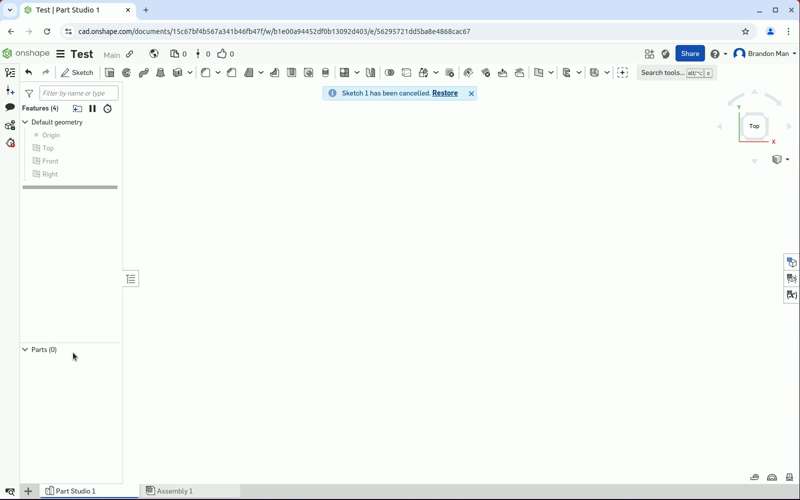
key(space)
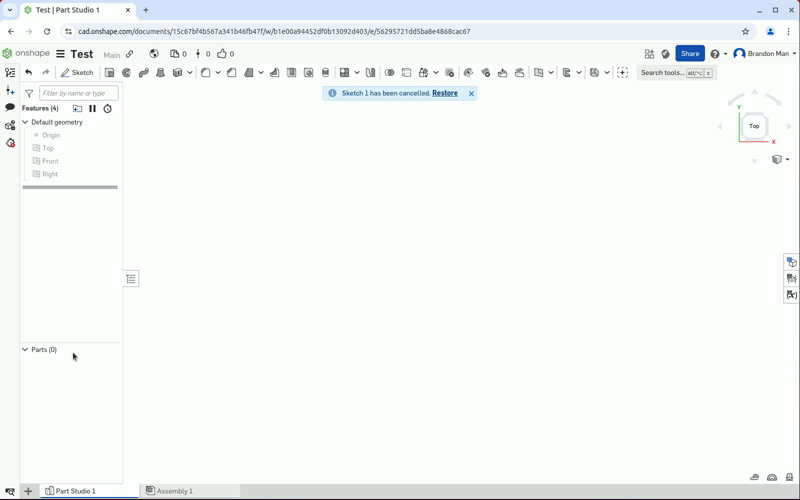
key_down(shift)
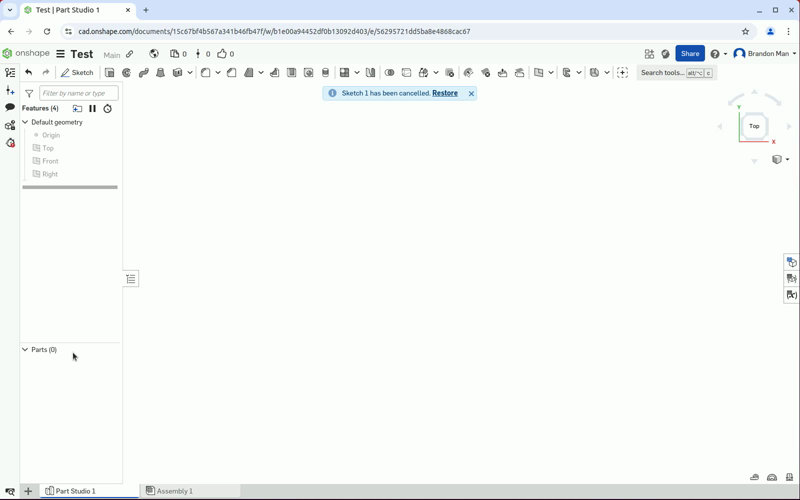
key(up)
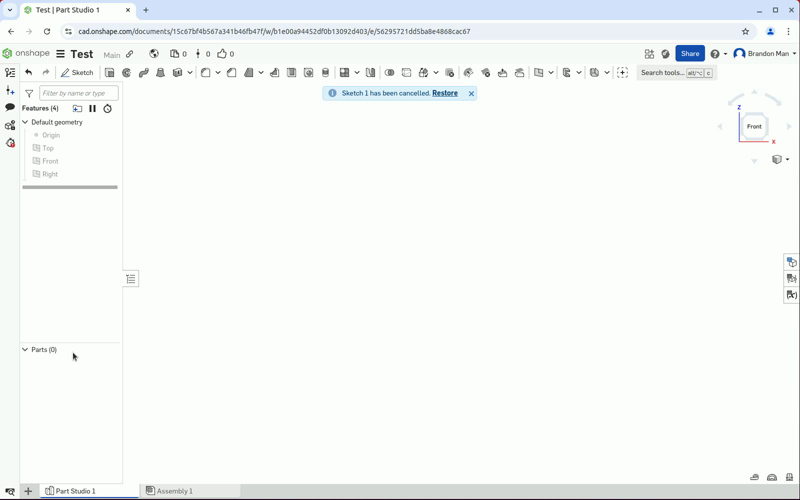
key_up(shift)
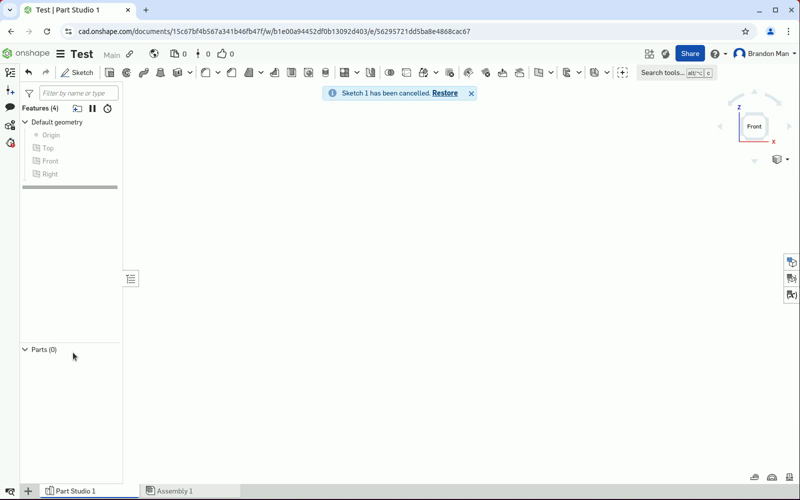
mouse_move(73, 352)
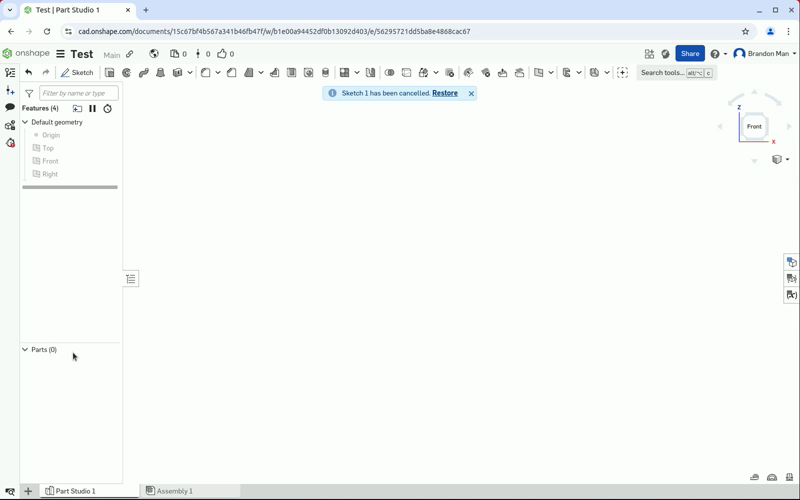
key(shift+y)
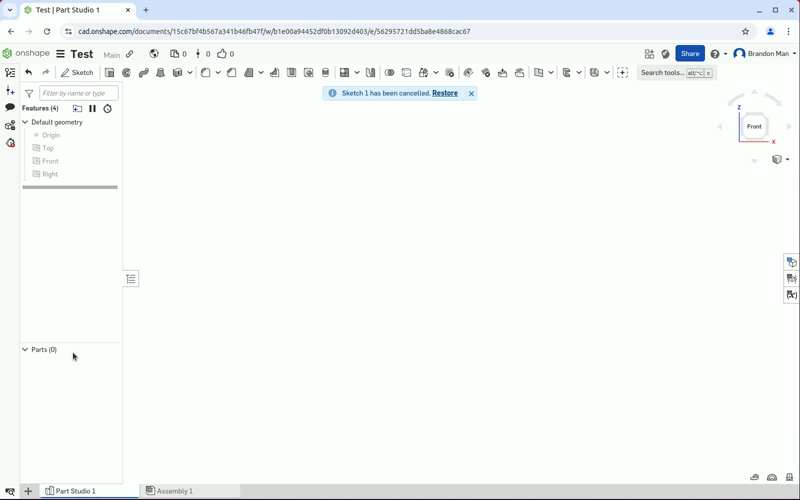
key(shift+s)
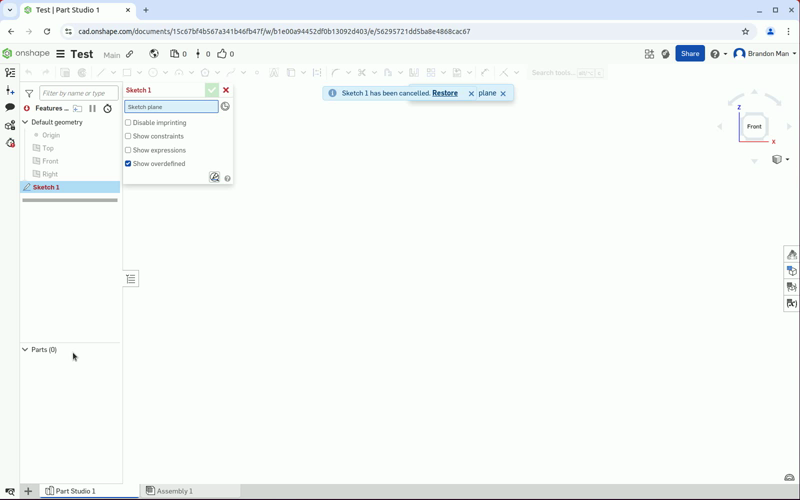
mouse_move(73, 163)
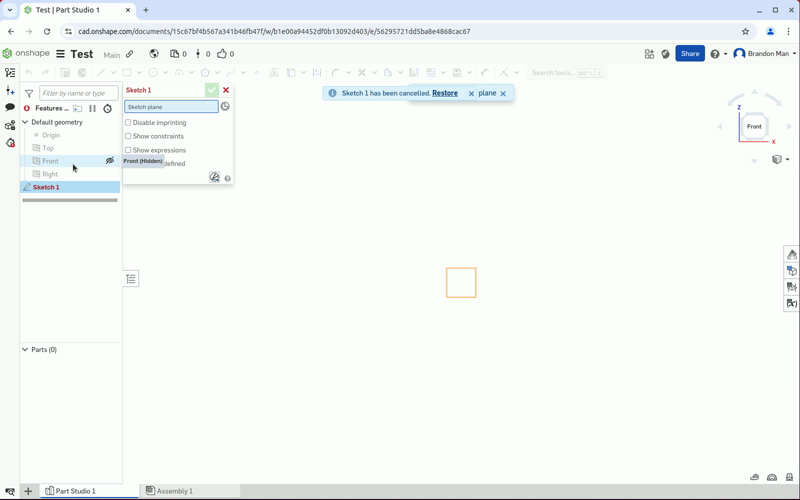
click(73, 163)
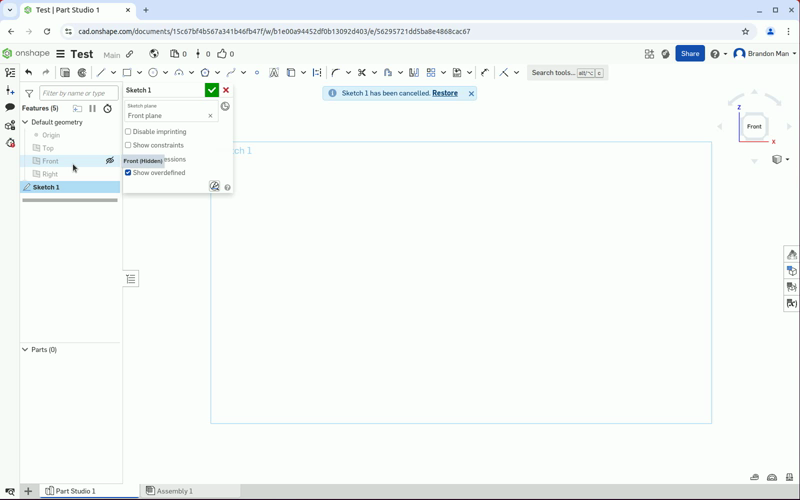
mouse_move(73, 352)
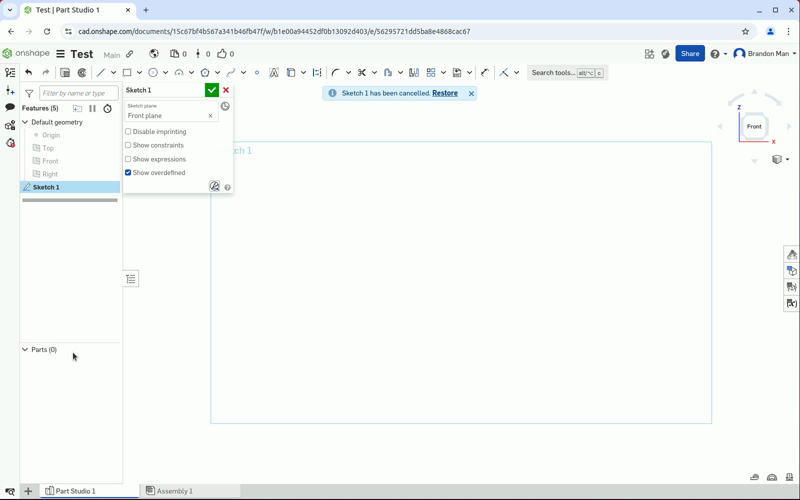
key(y)
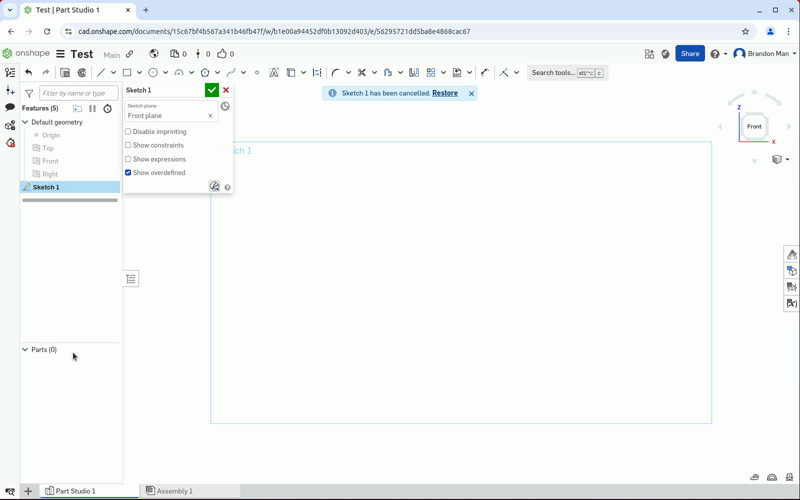
key(c)
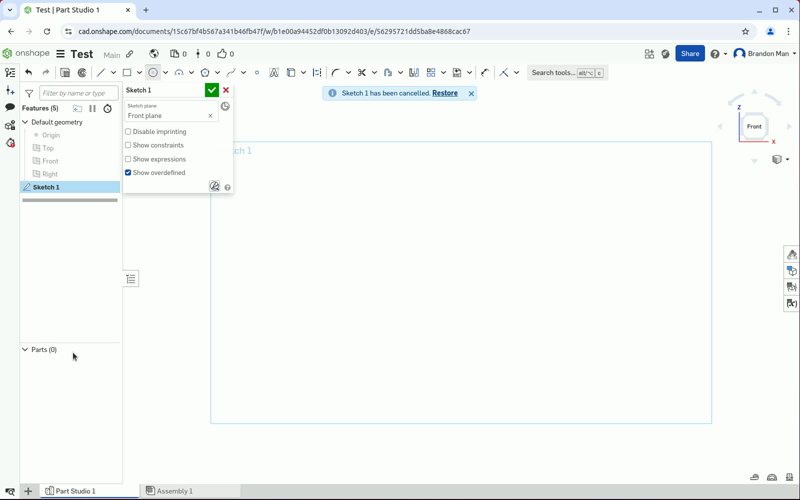
key_down(shift)
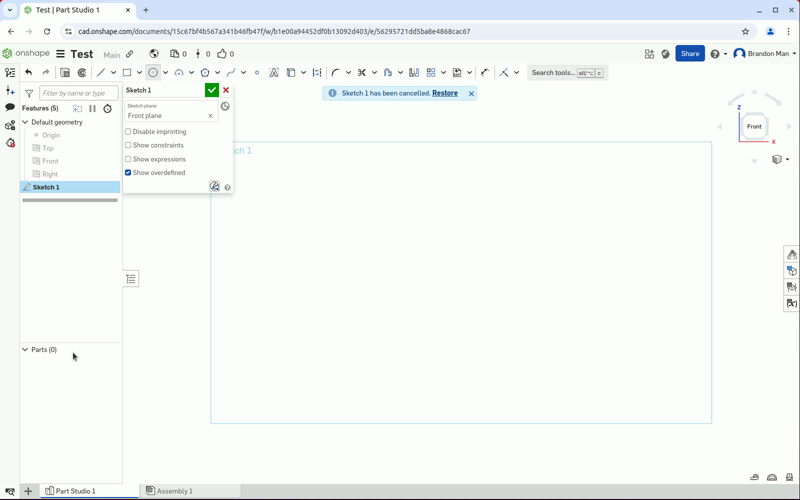
mouse_move(452, 282)
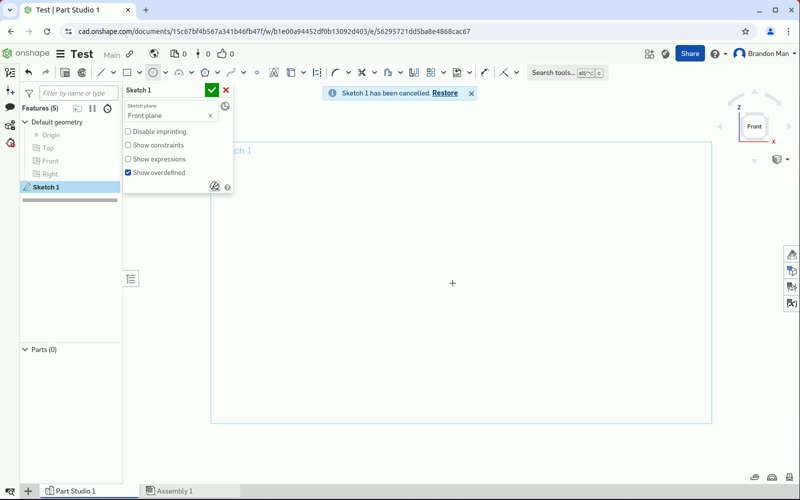
click(452, 282)
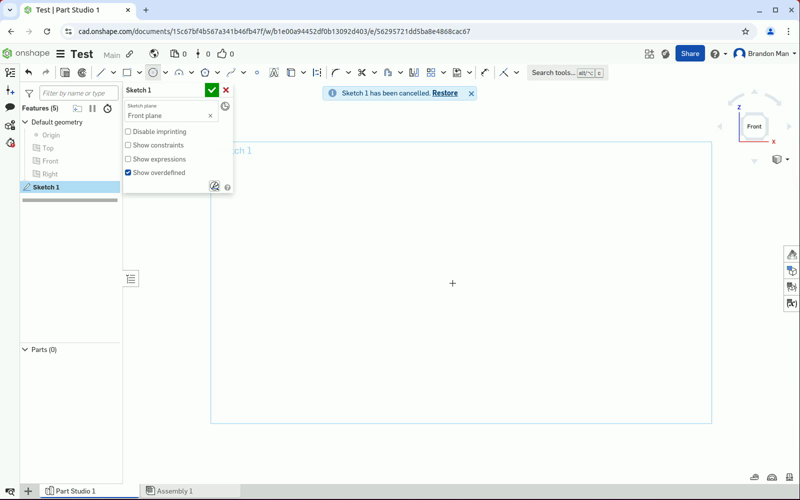
key_up(shift)
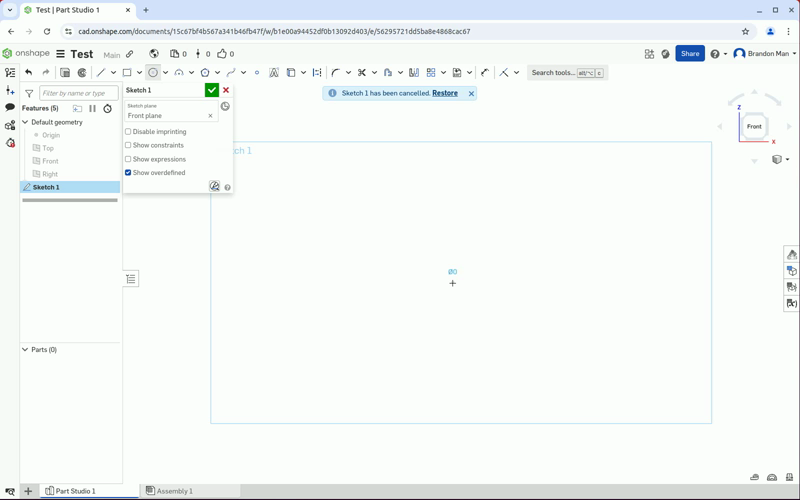
mouse_move(466, 282)
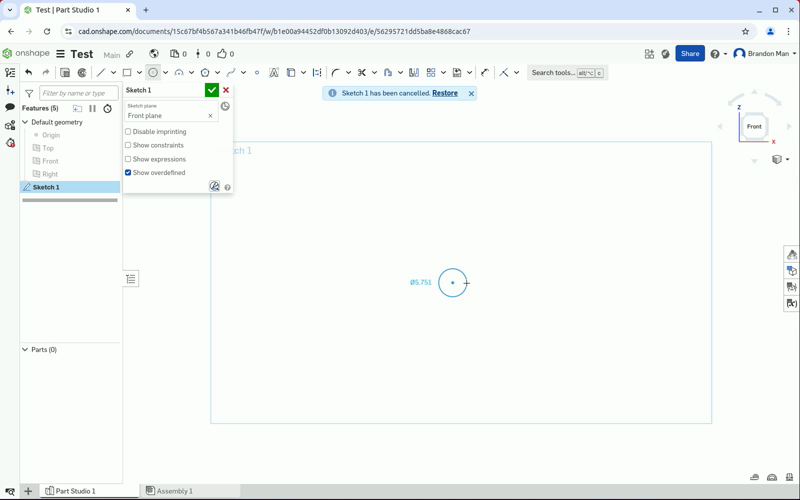
click(466, 282)
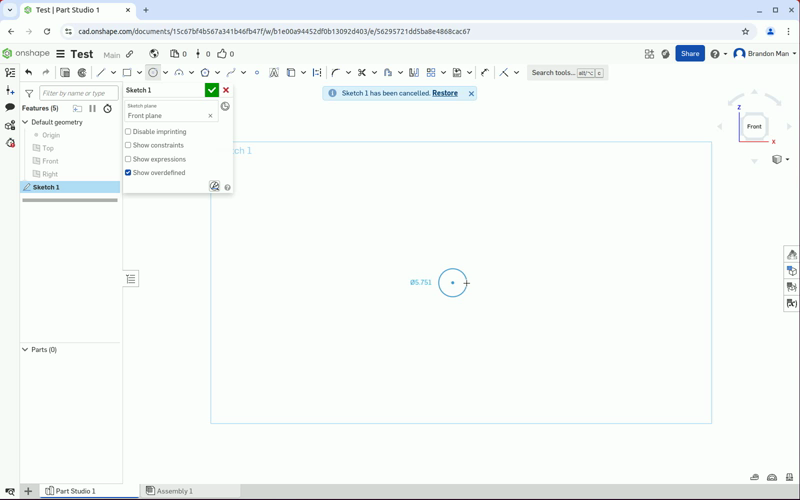
key(esc)
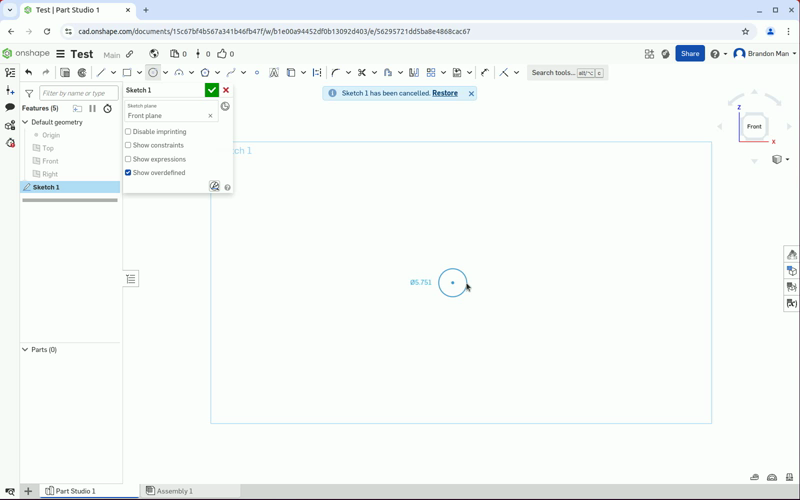
mouse_move(446, 290)
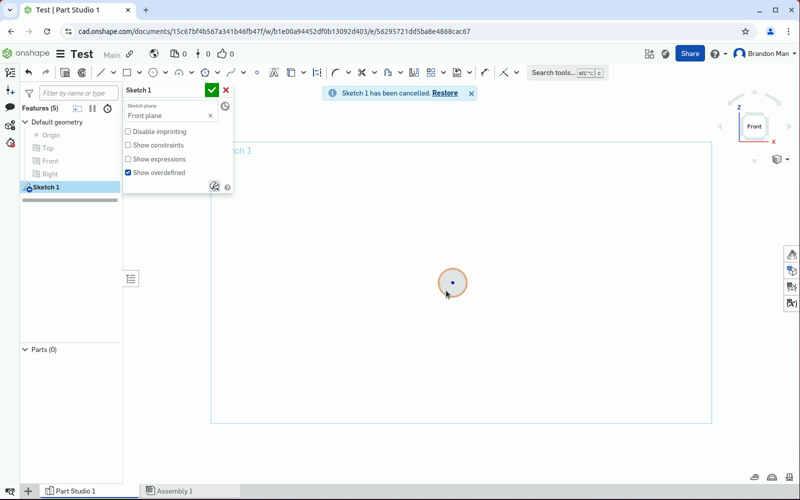
scroll(6)
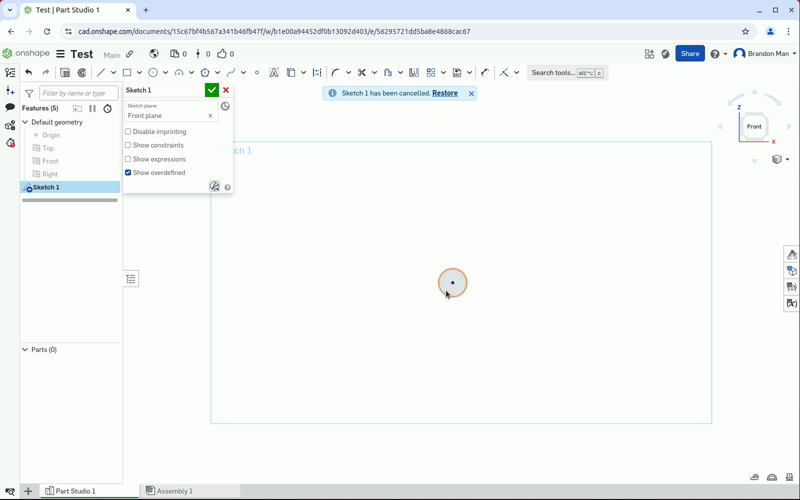
scroll(6)
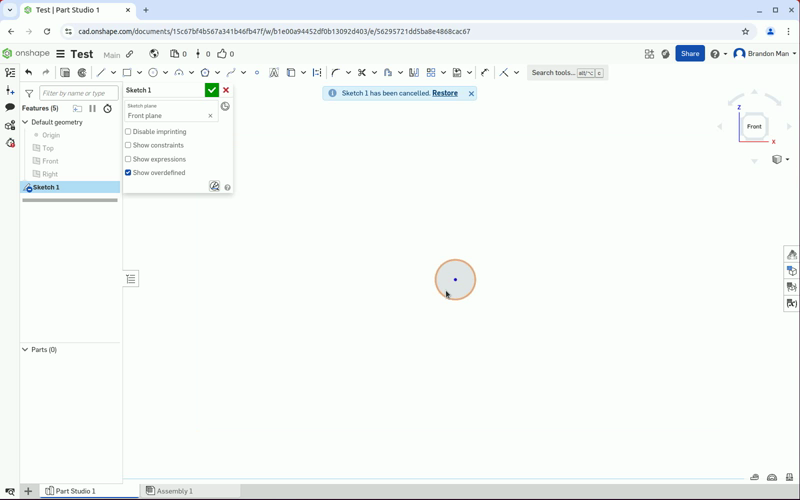
scroll(6)
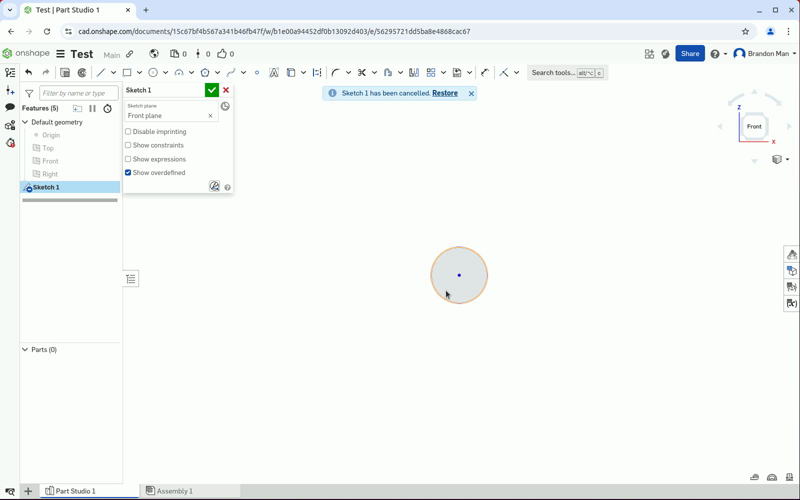
scroll(6)
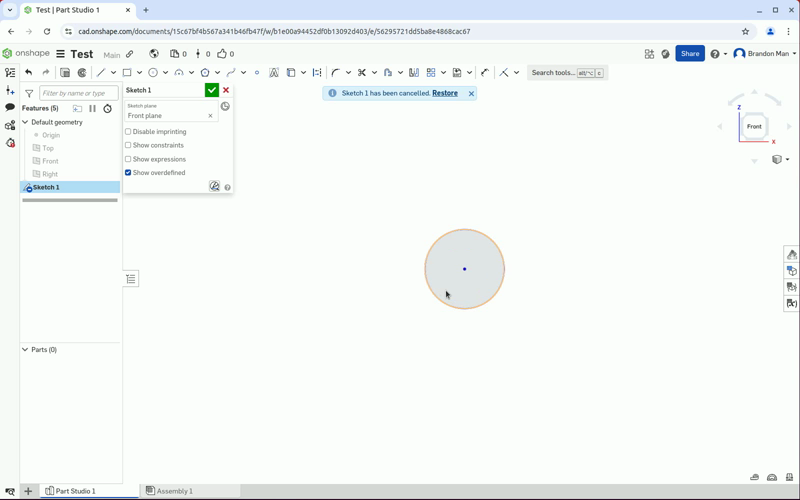
scroll(6)
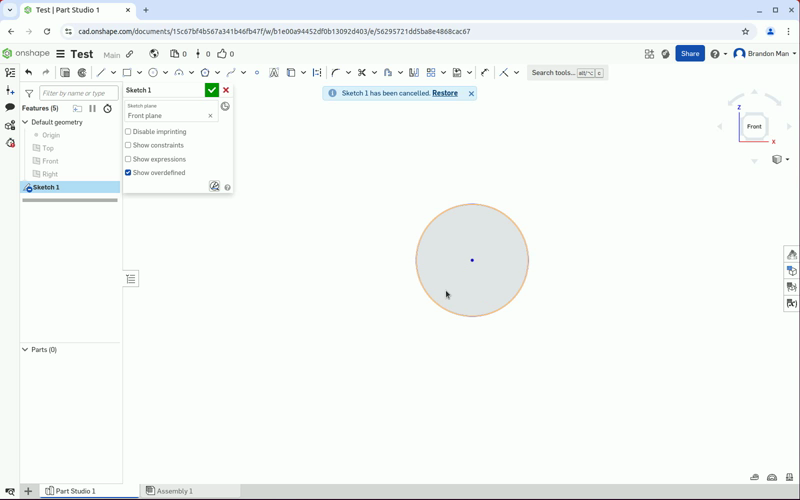
scroll(6)
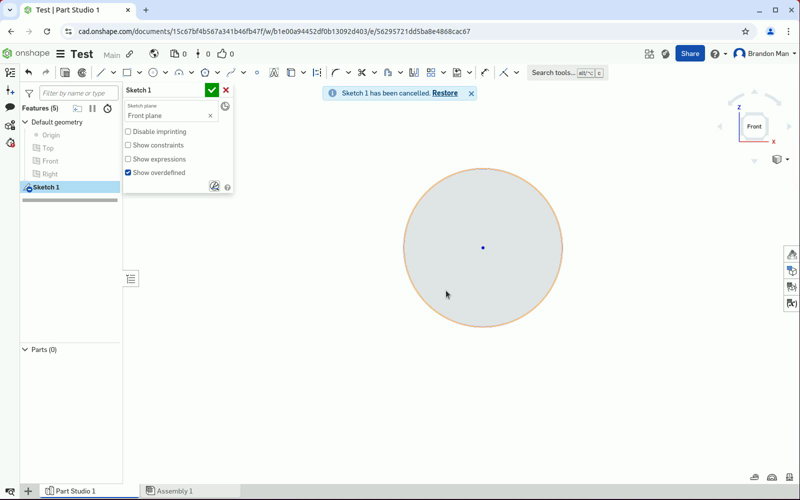
scroll(6)
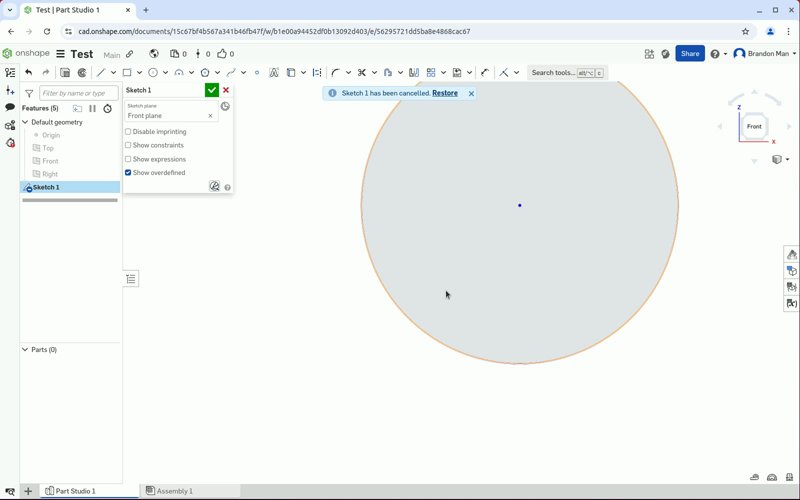
click(446, 290)
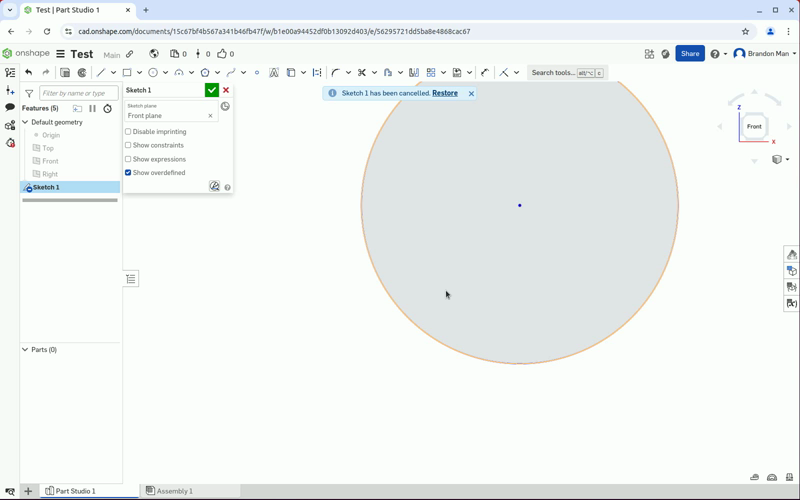
scroll(-6)
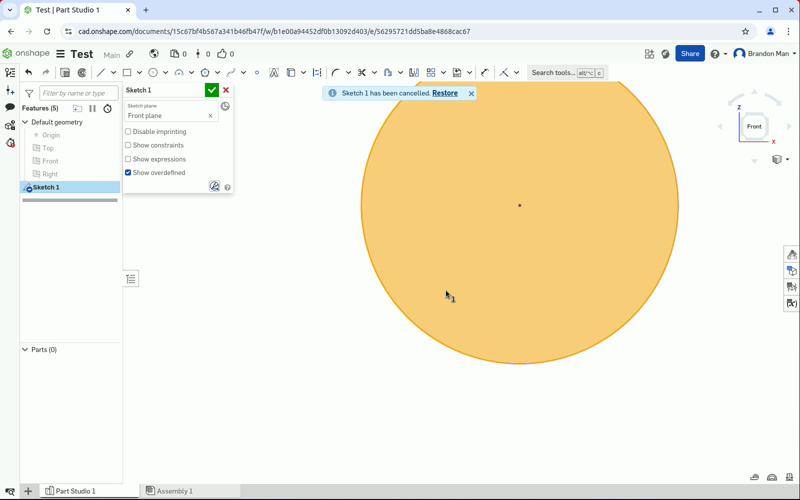
scroll(-6)
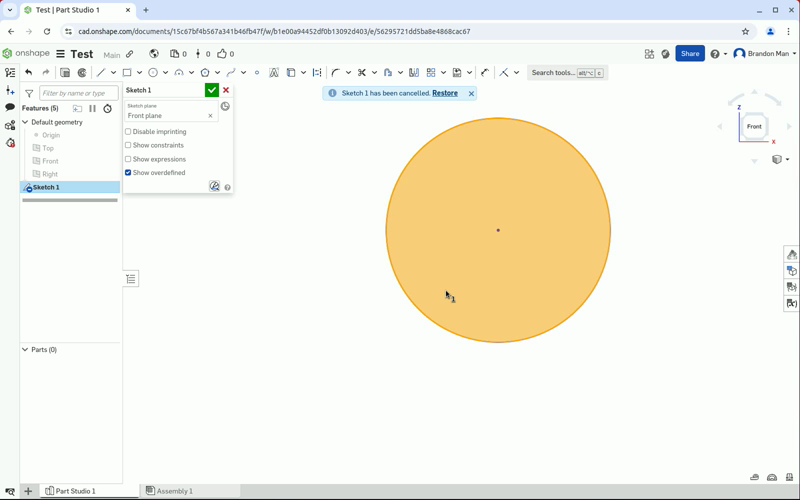
scroll(-6)
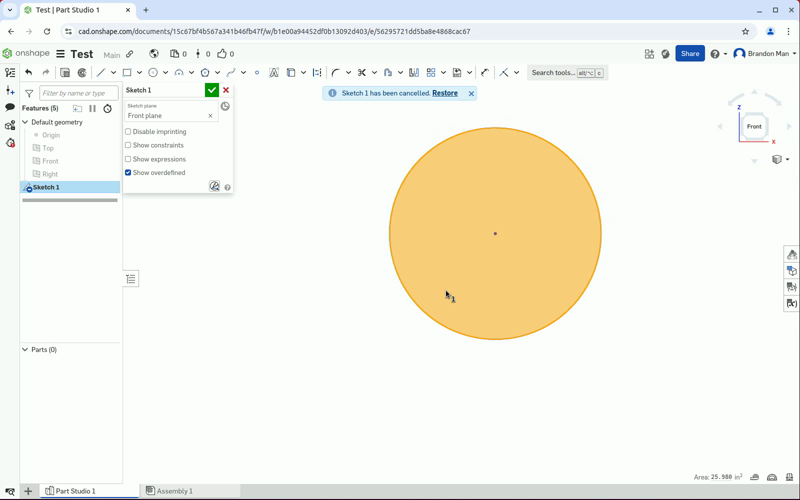
scroll(-6)
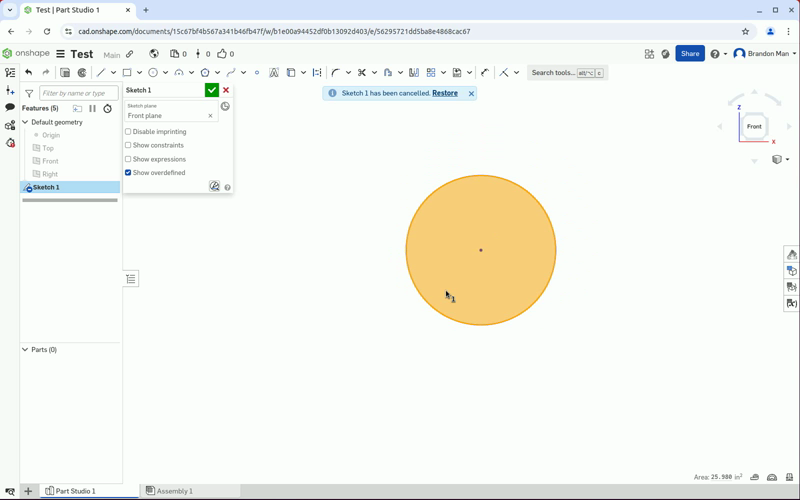
scroll(-6)
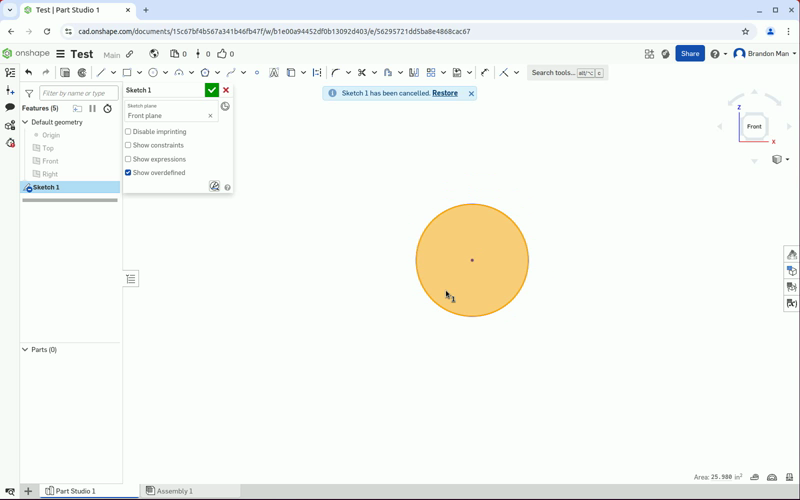
scroll(-6)
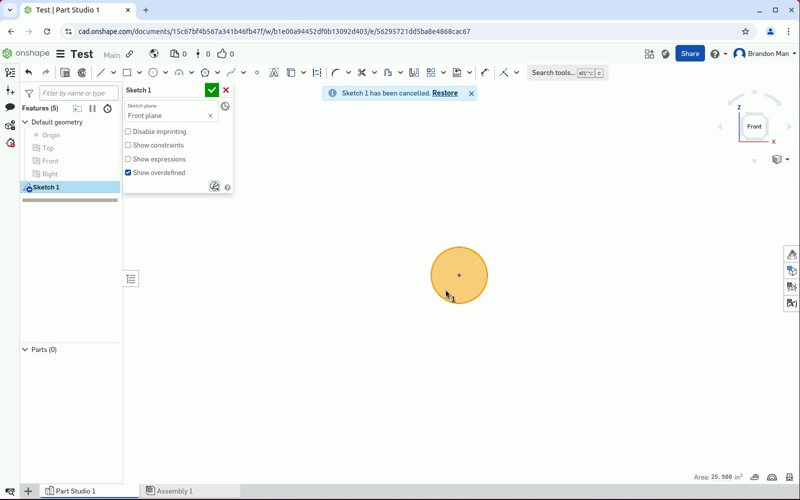
scroll(-6)
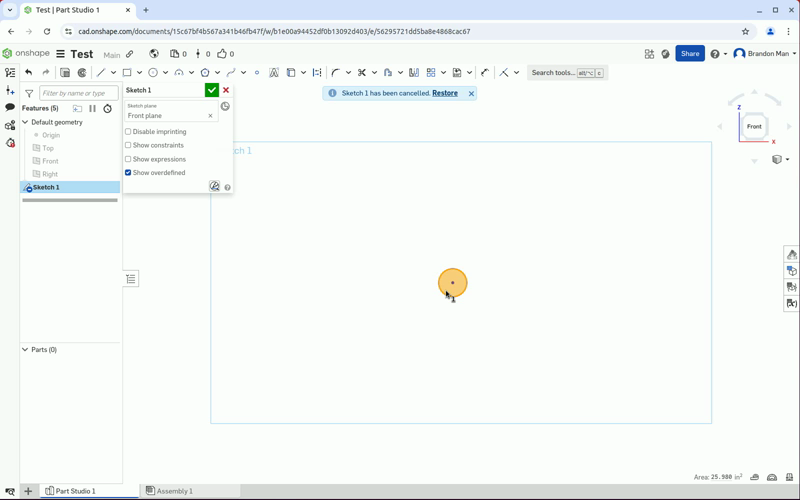
mouse_move(73, 352)
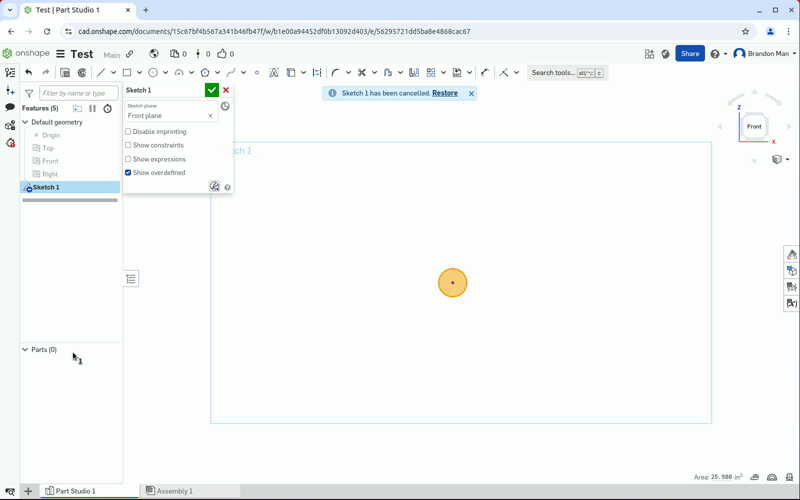
key(shift+y)
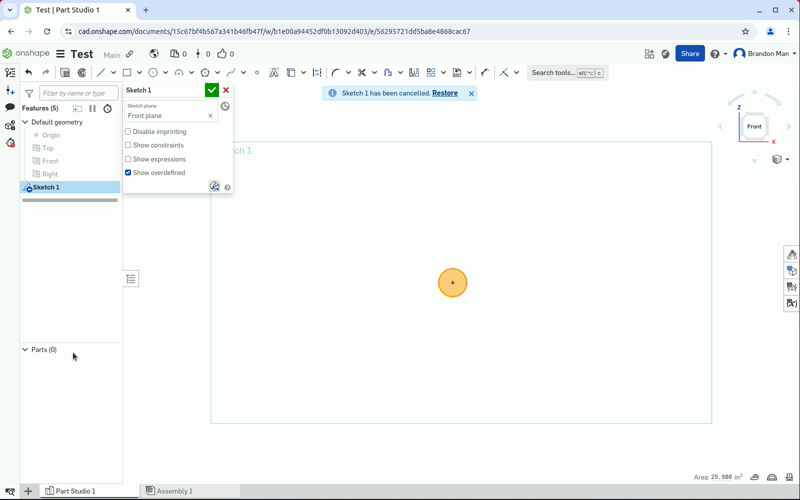
key(shift+e)
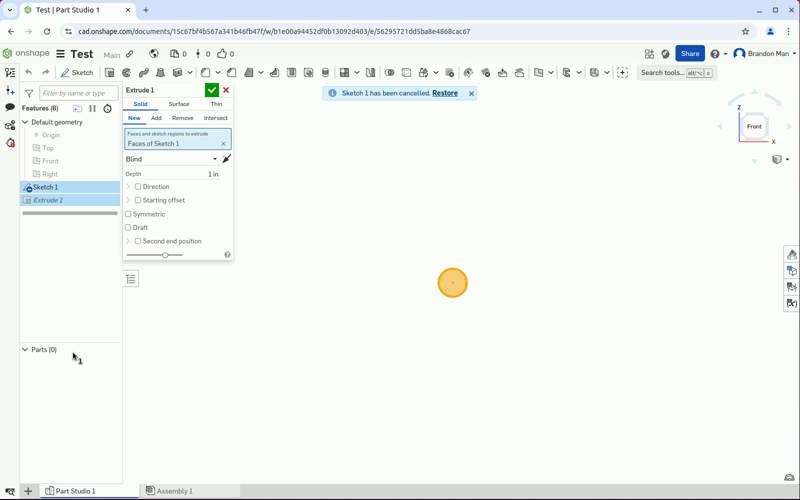
mouse_move(143, 106)
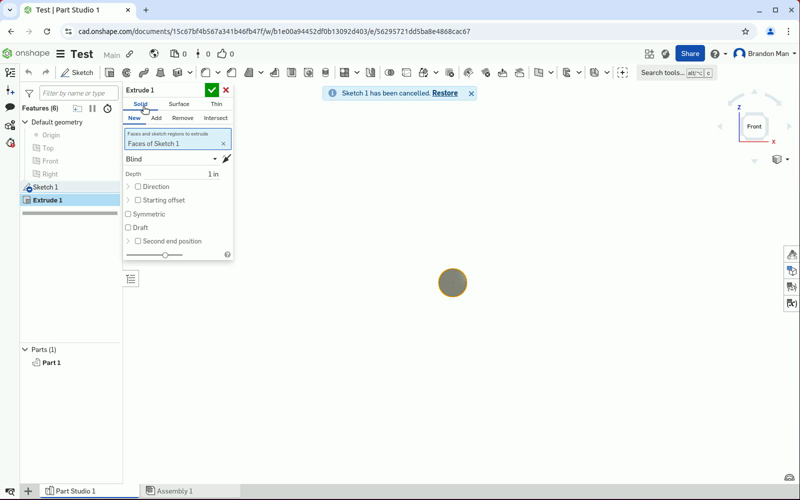
click(143, 106)
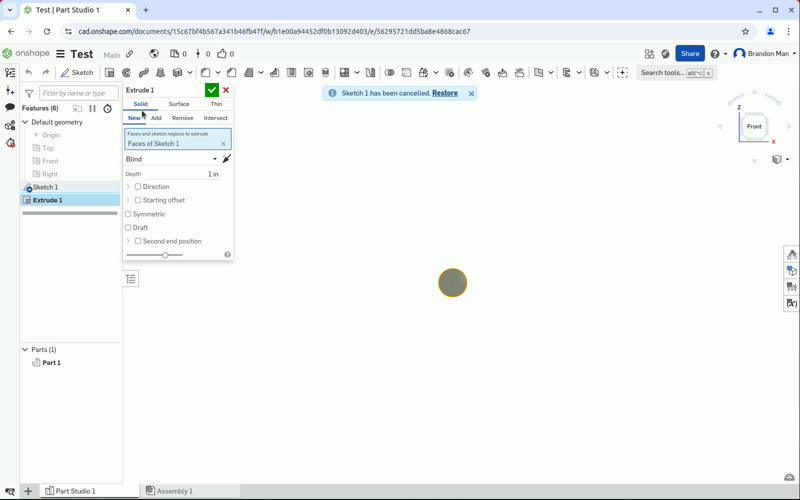
mouse_move(137, 120)
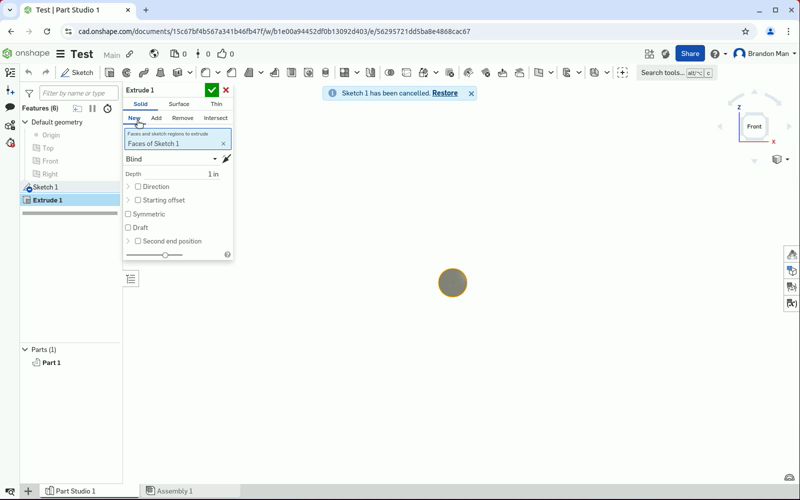
click(137, 120)
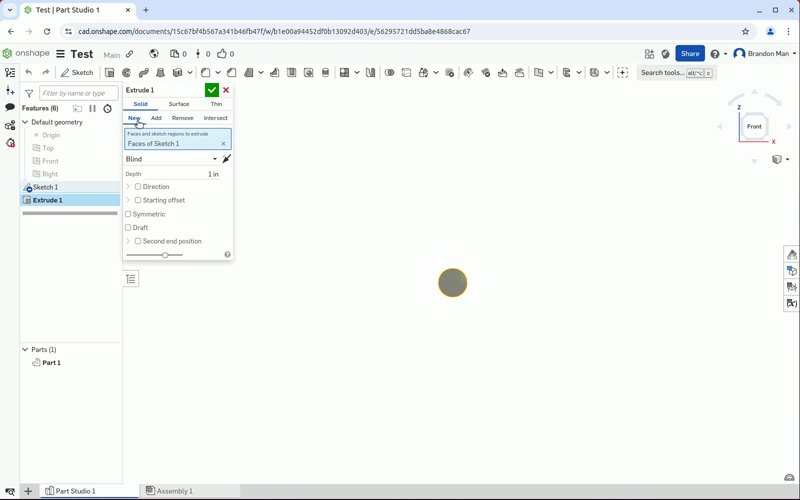
key(tab, 4)
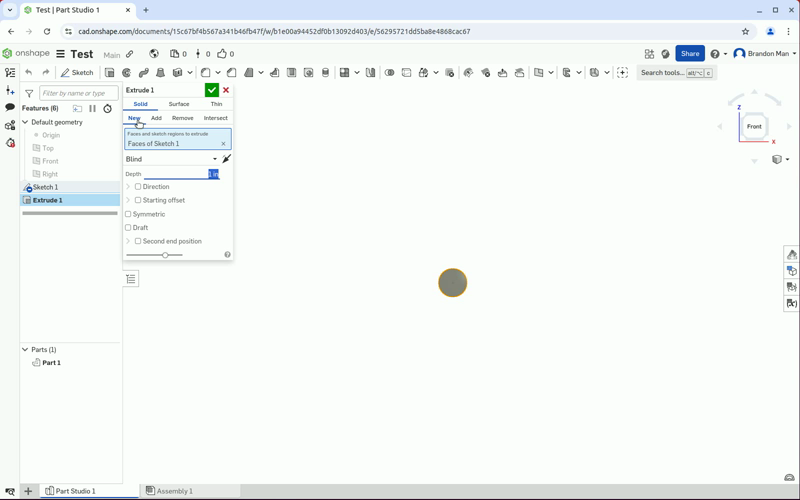
text(6.258)
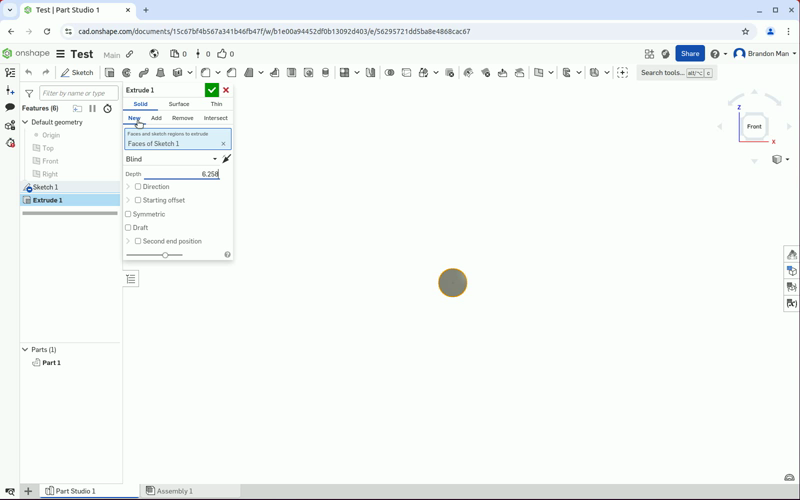
key(tab, 3)
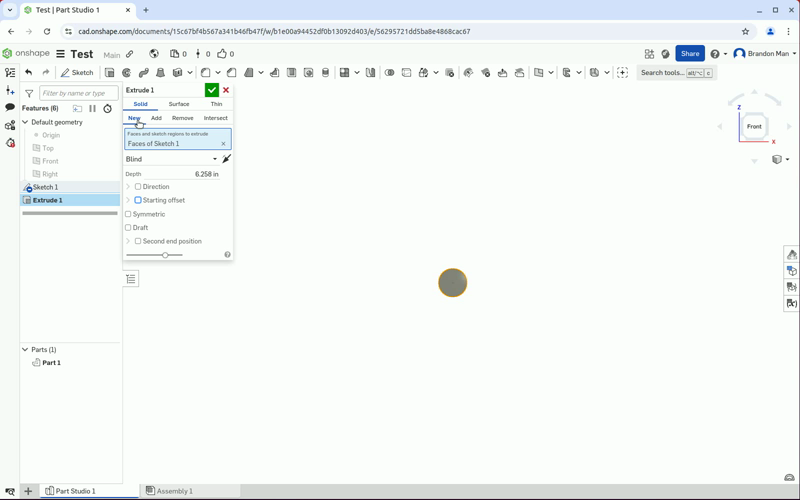
key(tab, 2)
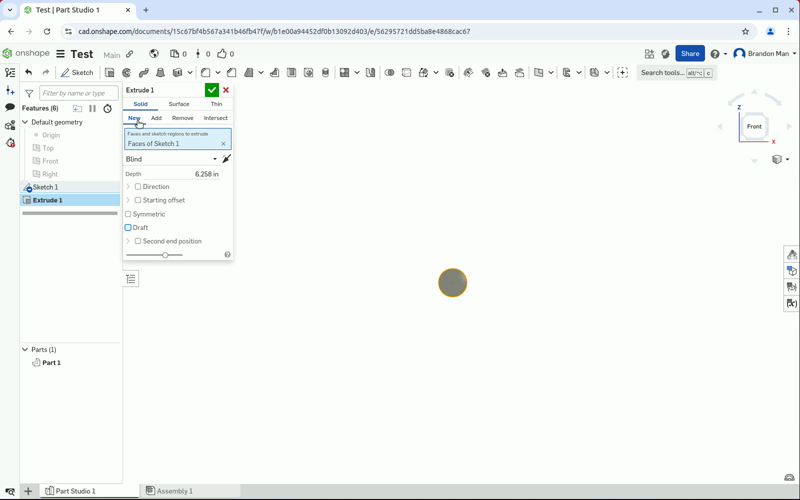
key(space)
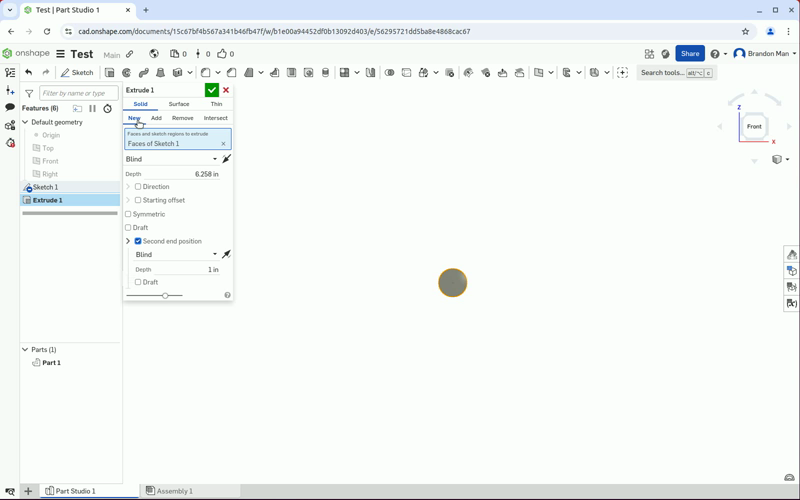
key(tab, 3)
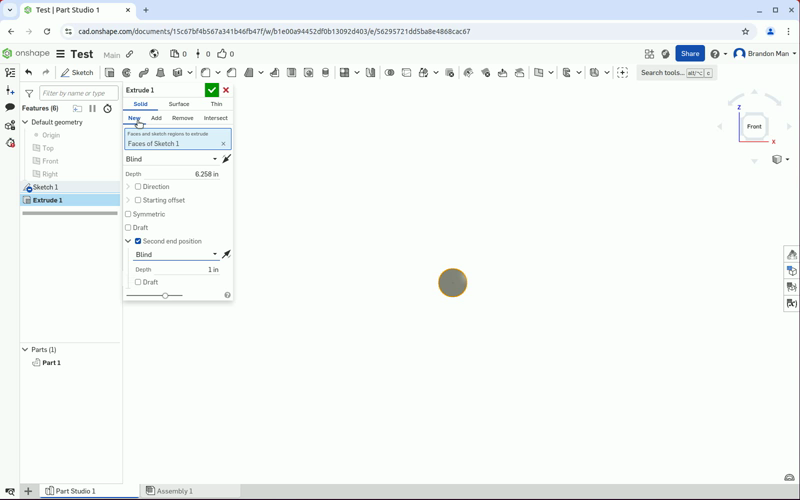
text(23.108)
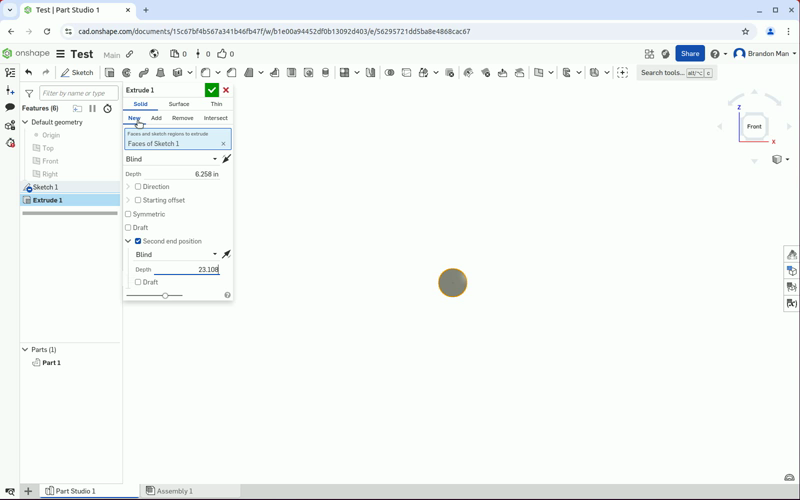
key(enter)
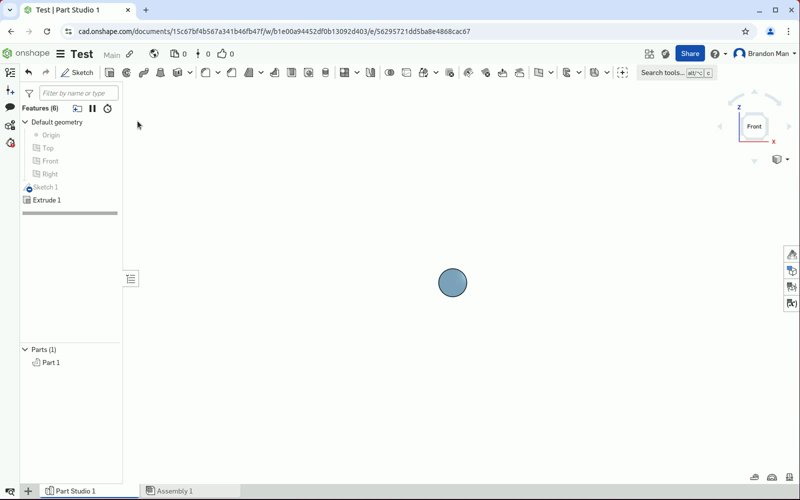
key(shift+h)
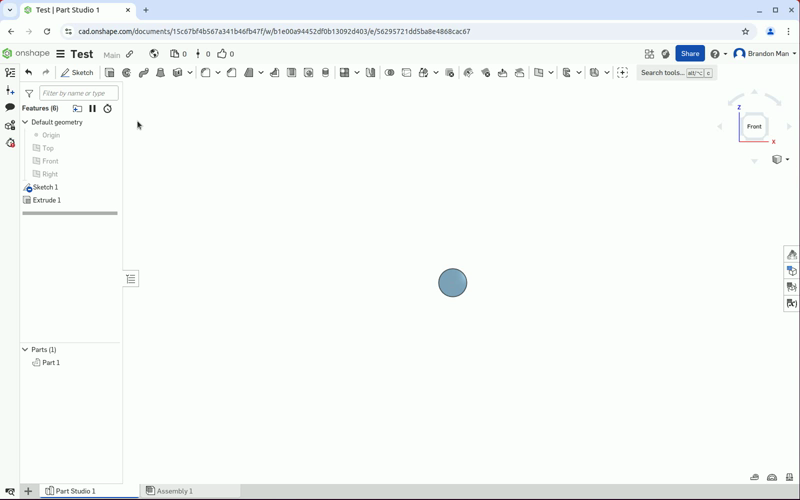
key(shift+h)
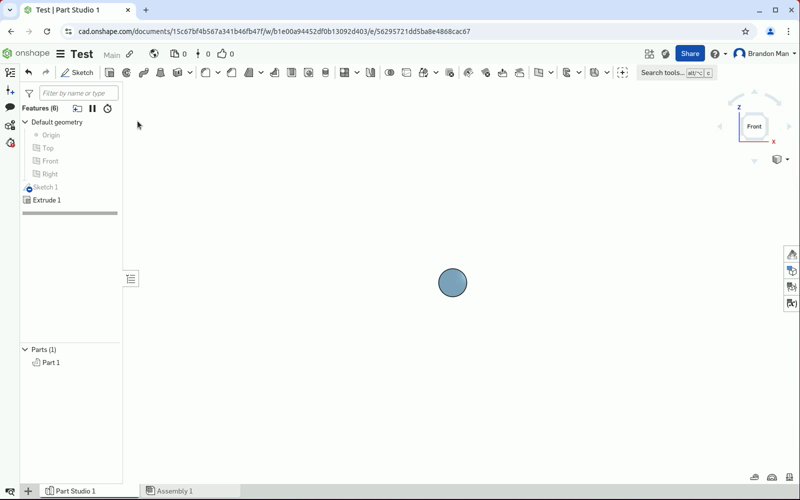
mouse_move(73, 189)
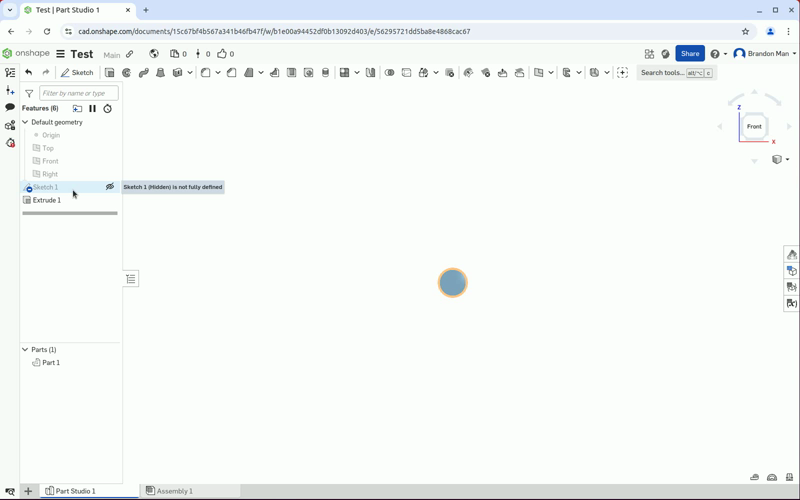
click(73, 189)
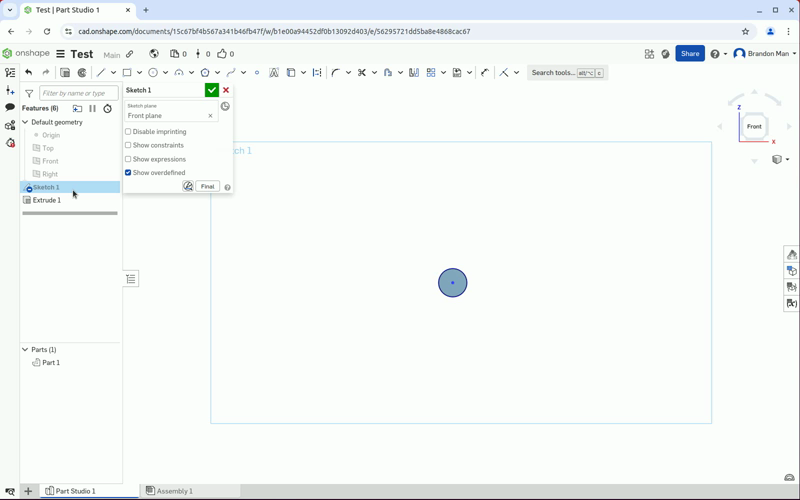
mouse_move(229, 92)
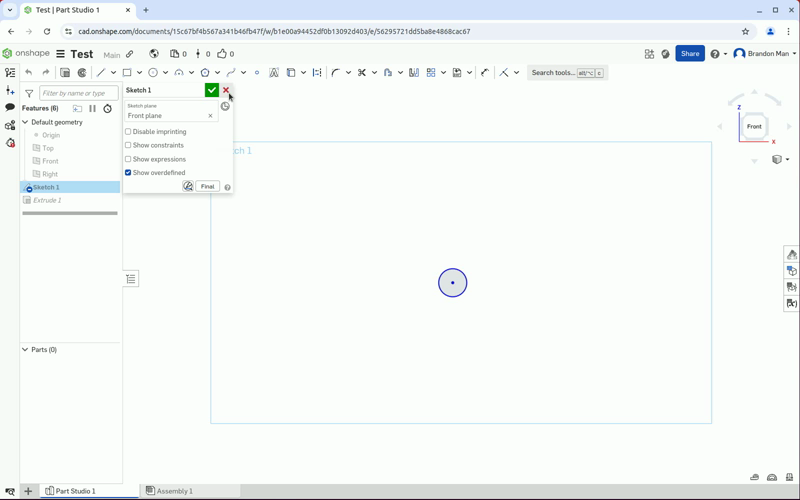
click(229, 92)
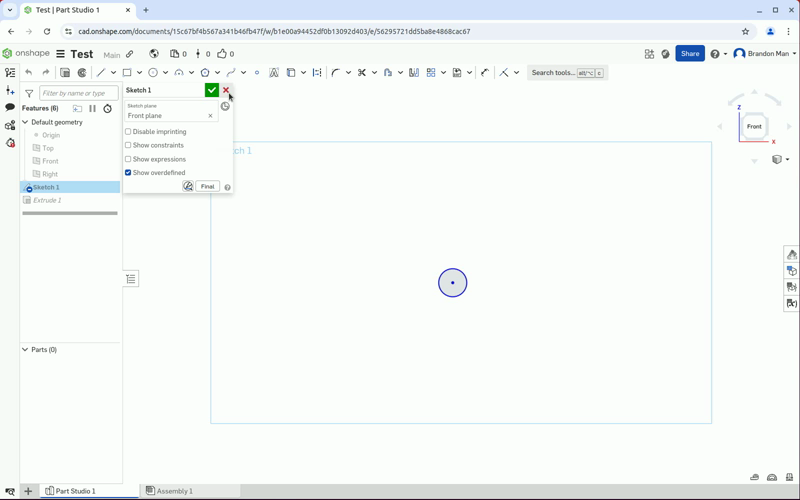
key(shift+s)
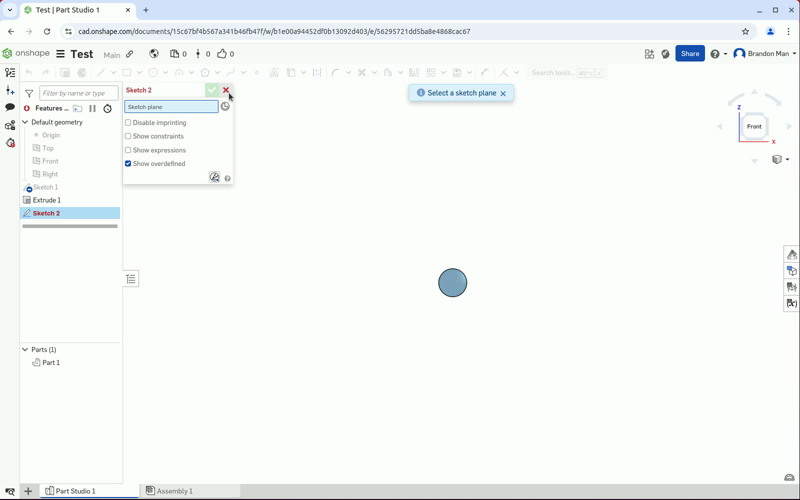
mouse_move(73, 163)
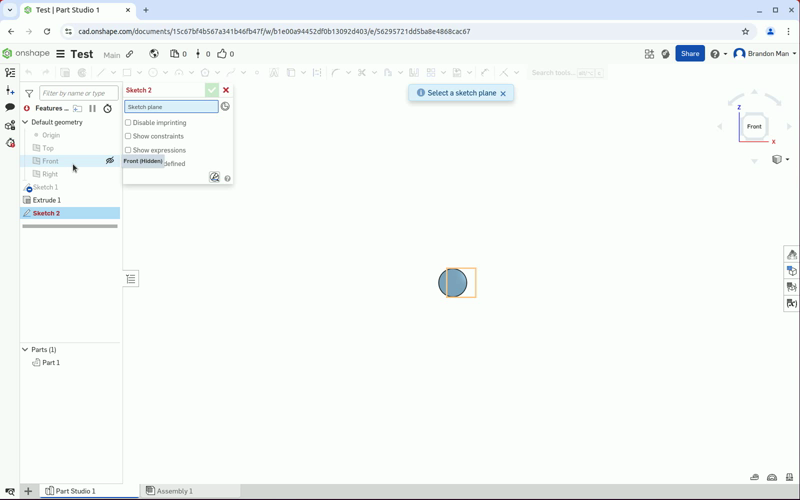
click(73, 163)
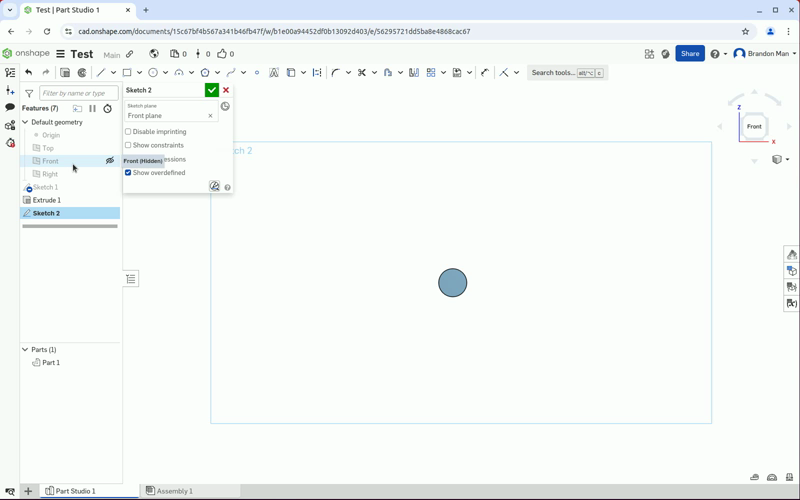
mouse_move(73, 352)
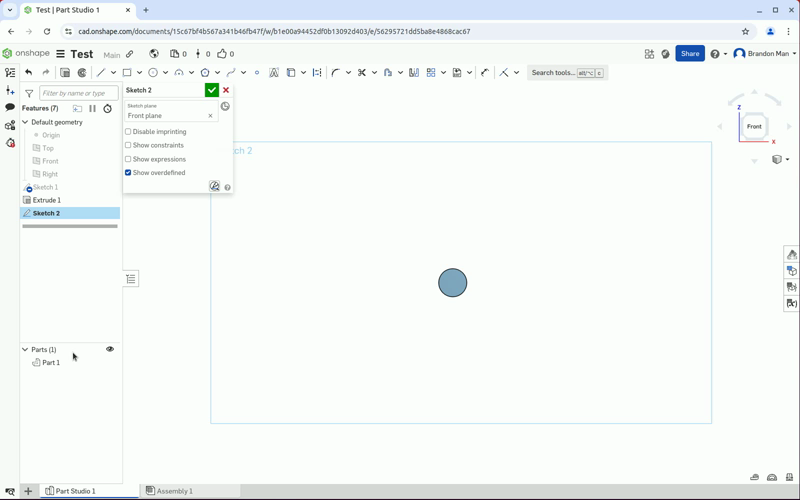
key(y)
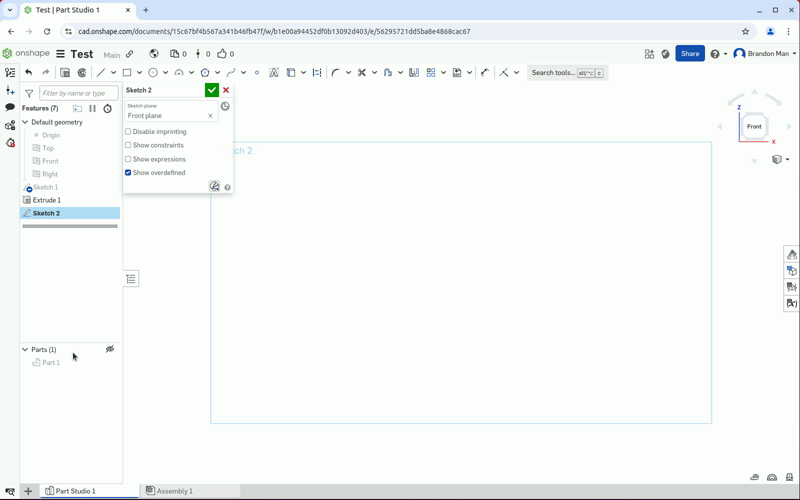
key(c)
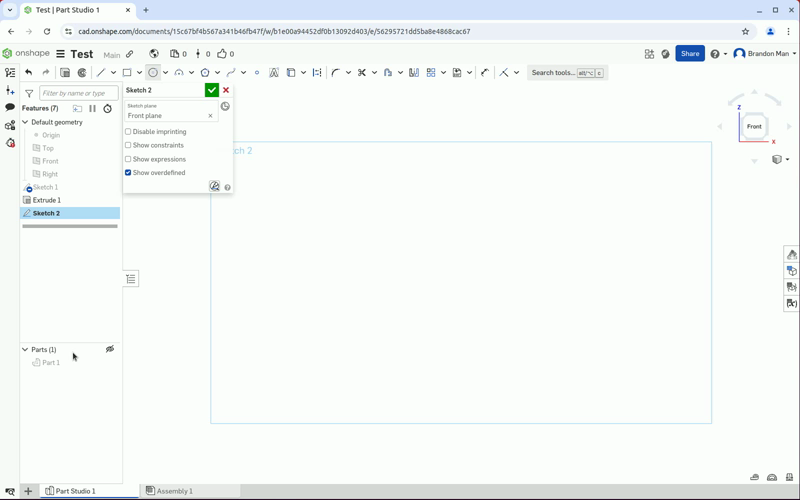
key_down(shift)
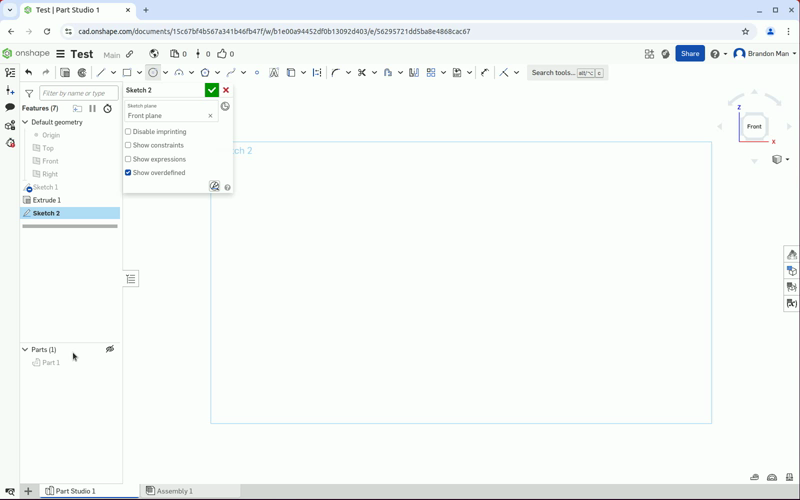
mouse_move(451, 282)
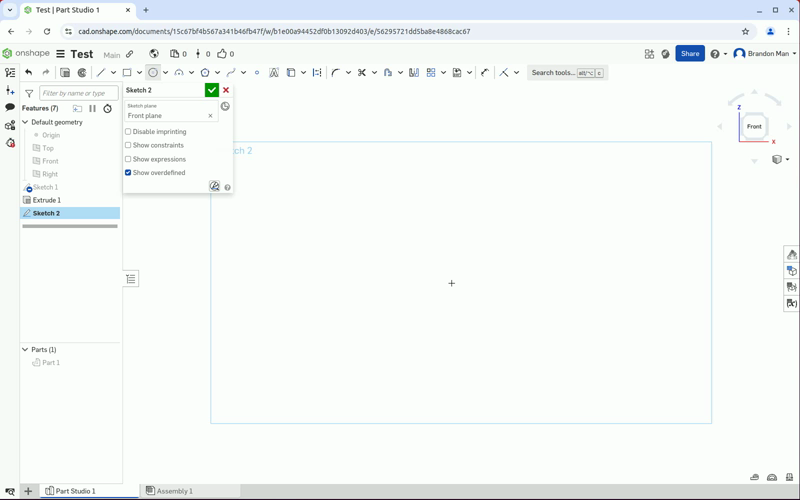
click(451, 282)
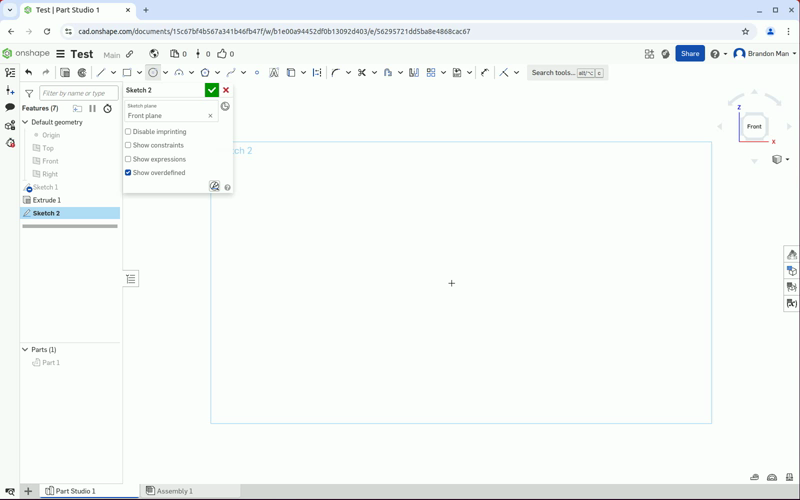
key_up(shift)
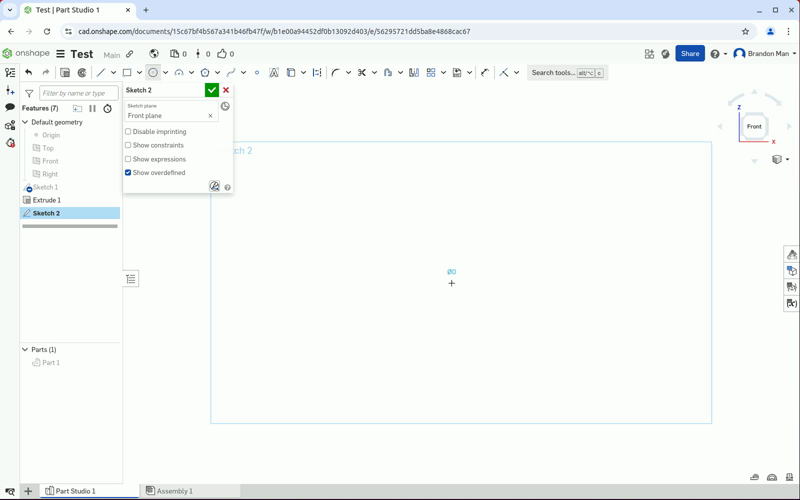
mouse_move(477, 282)
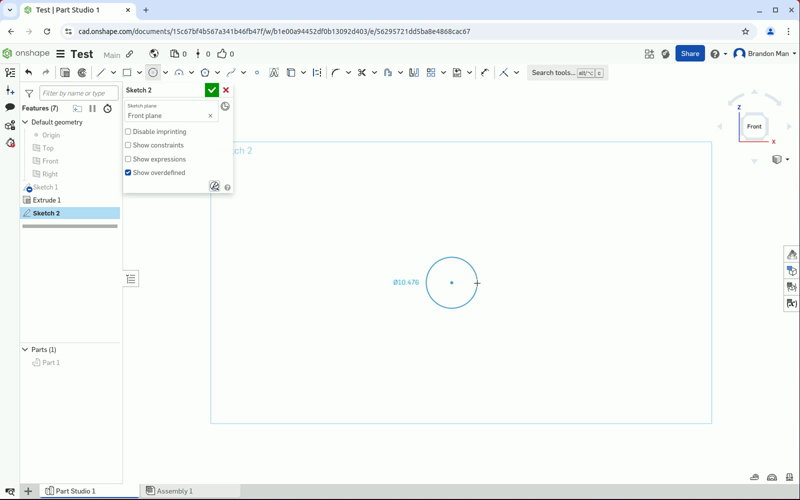
click(477, 282)
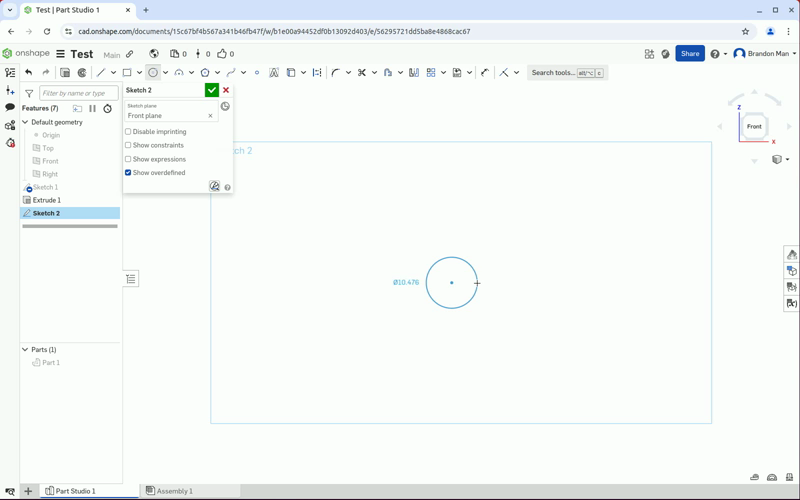
key(esc)
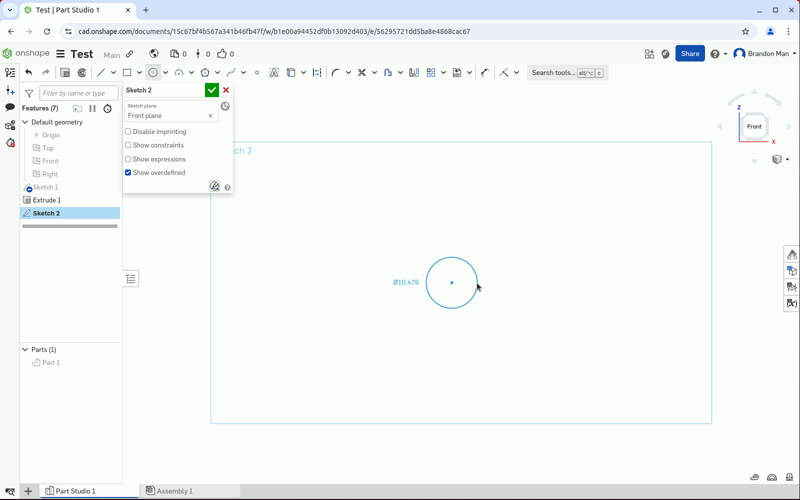
key(c)
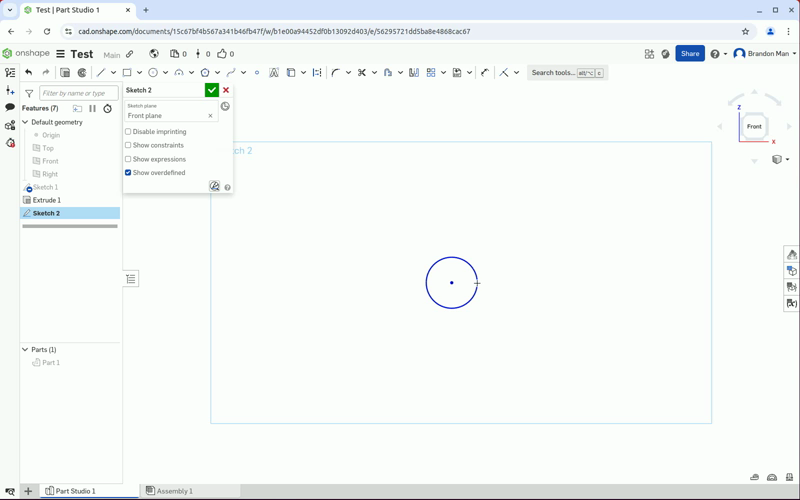
key_down(shift)
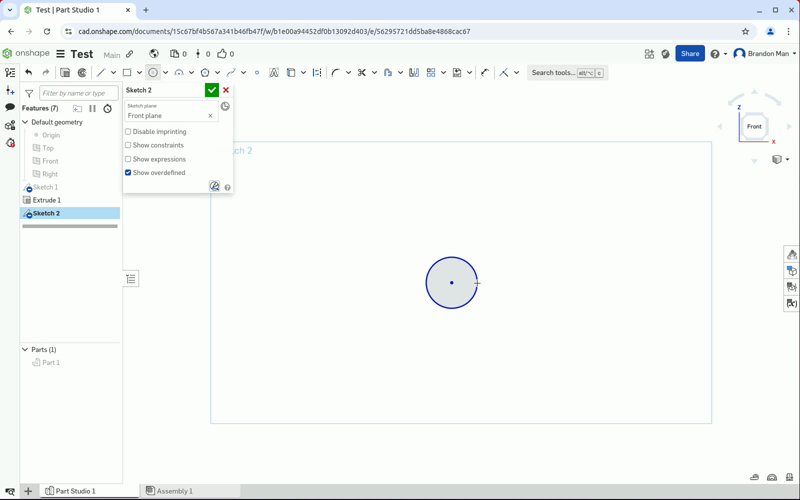
mouse_move(451, 282)
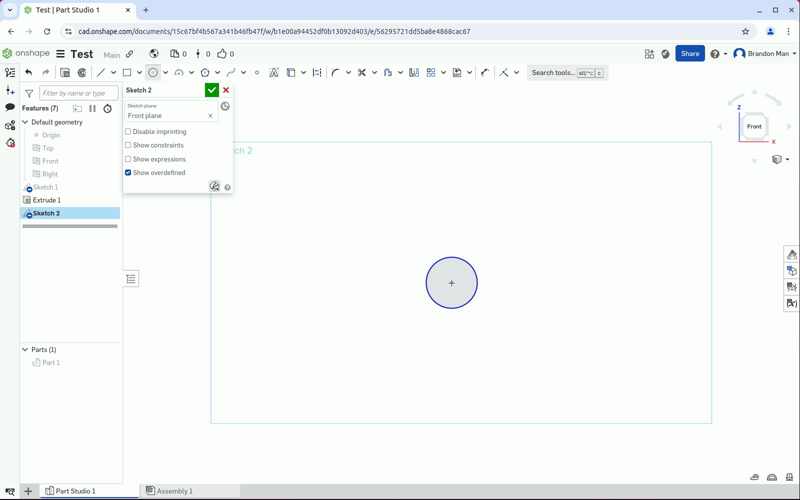
click(451, 282)
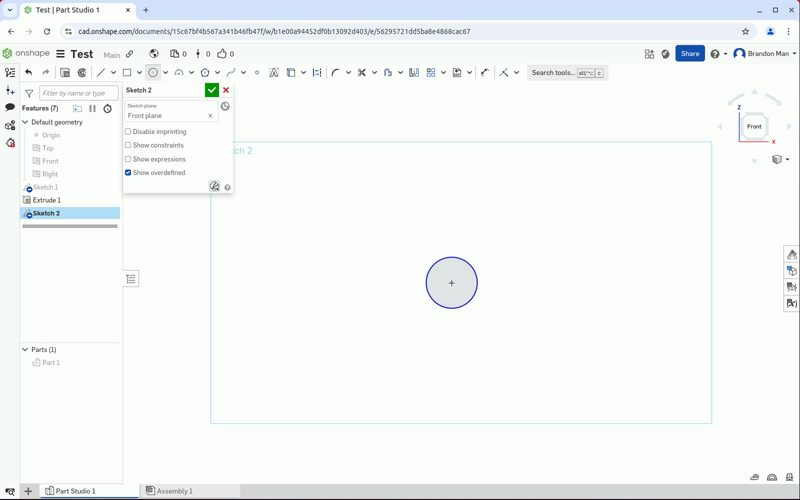
key_up(shift)
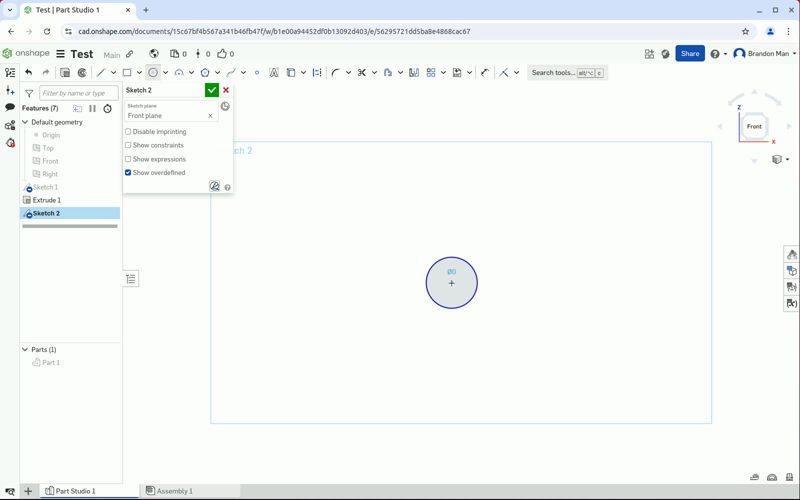
mouse_move(465, 282)
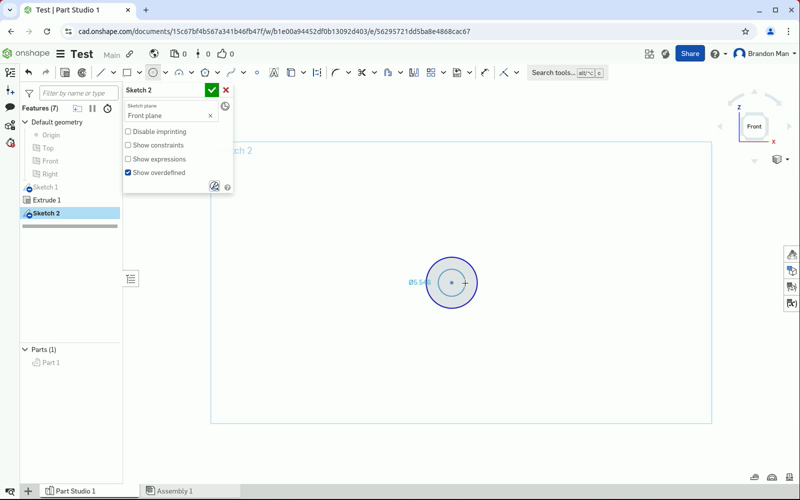
click(465, 282)
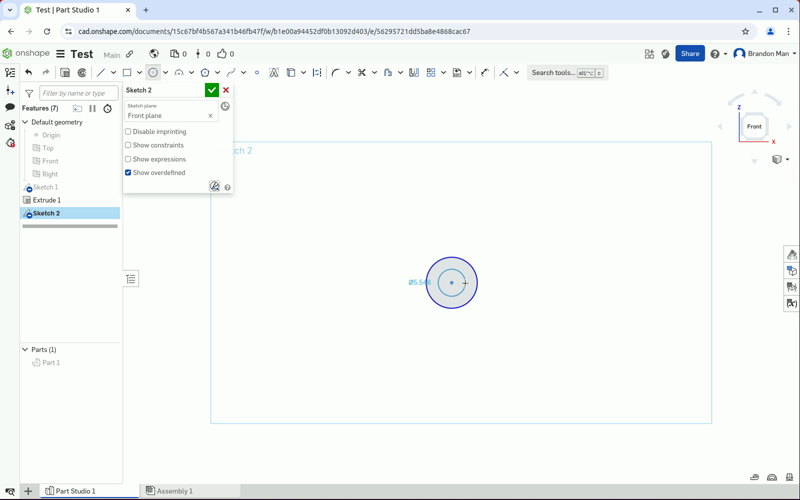
key(esc)
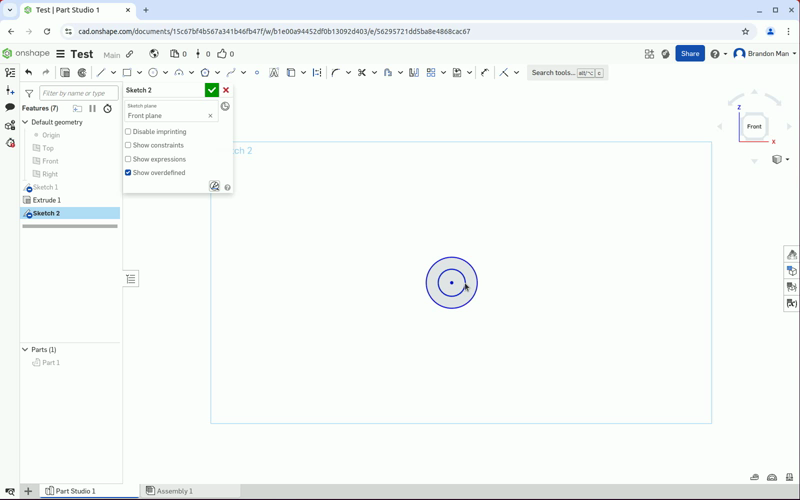
mouse_move(463, 297)
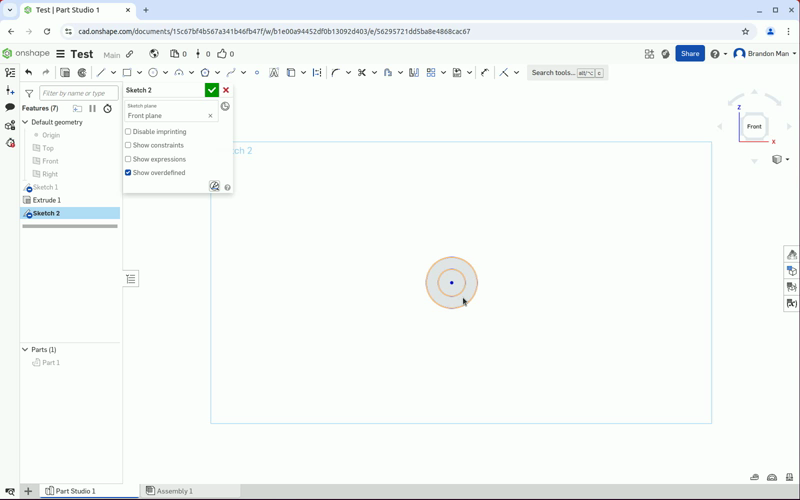
scroll(6)
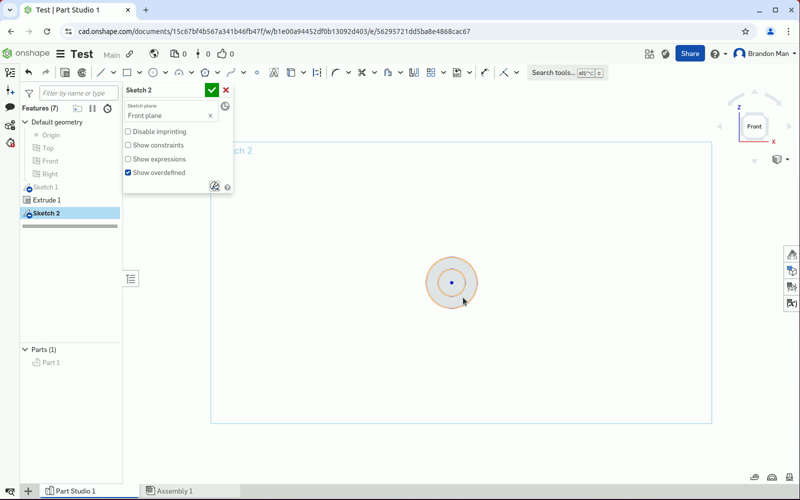
scroll(6)
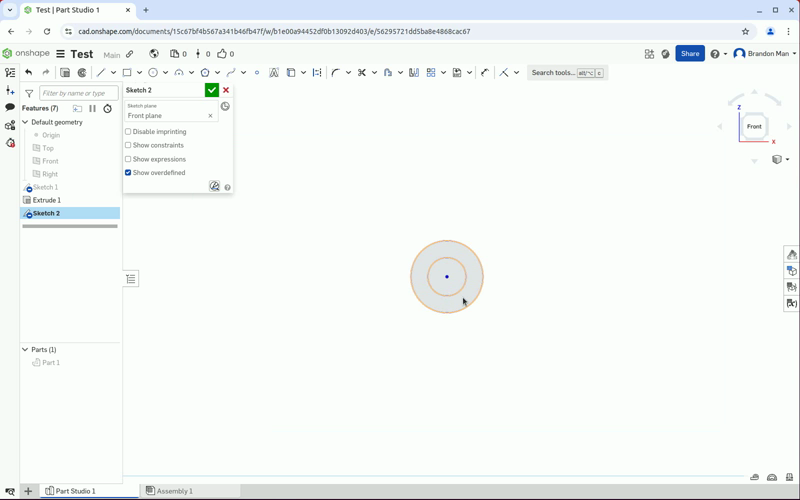
scroll(6)
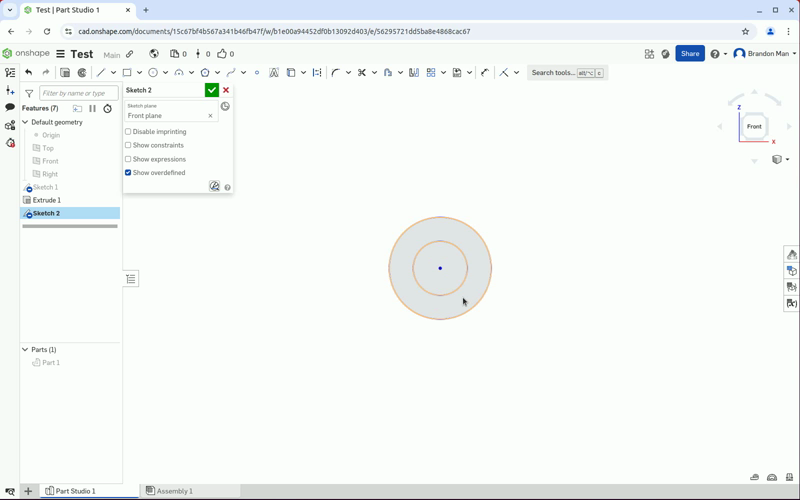
scroll(6)
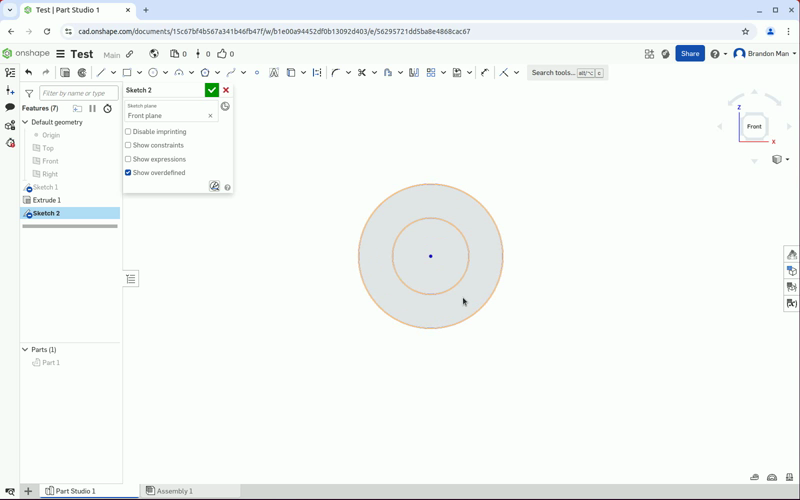
scroll(6)
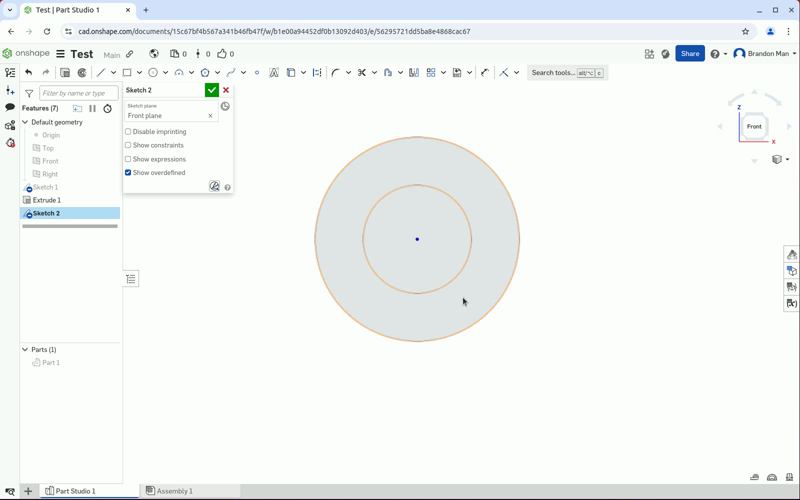
scroll(6)
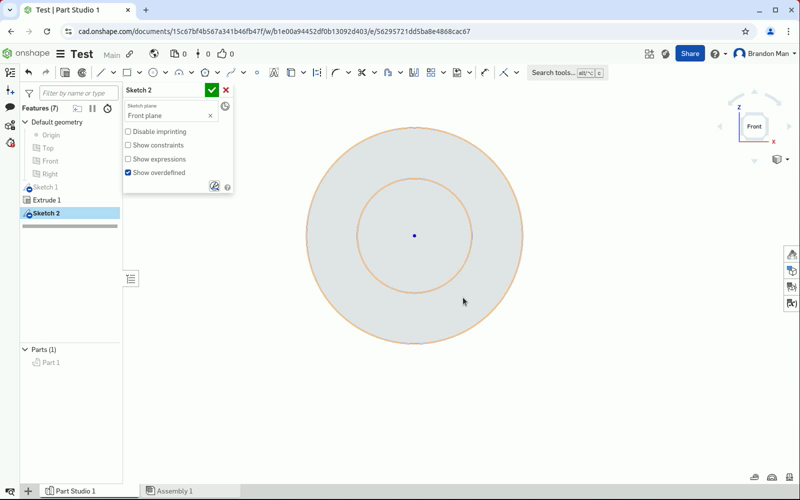
scroll(6)
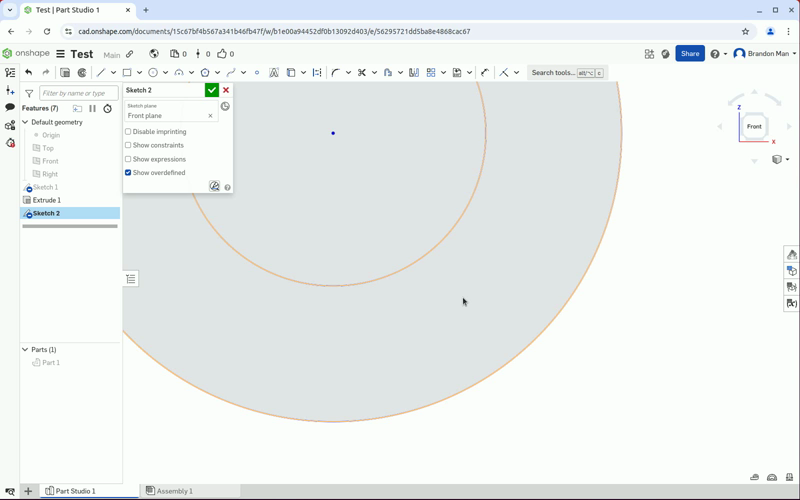
click(463, 297)
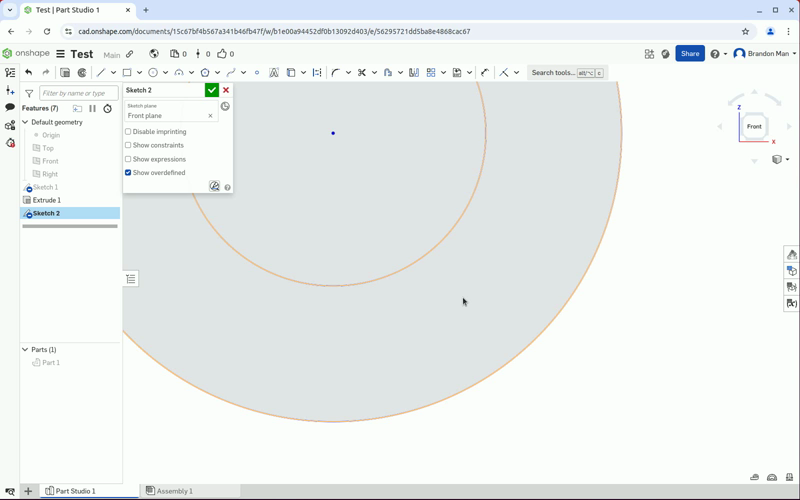
scroll(-6)
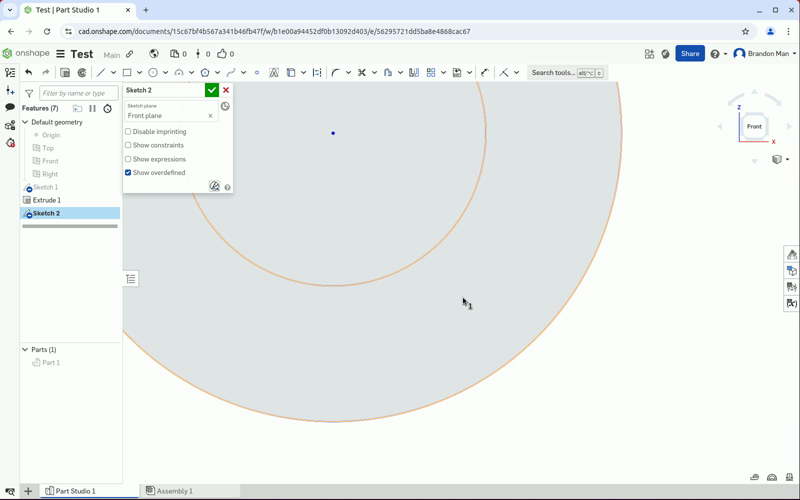
scroll(-6)
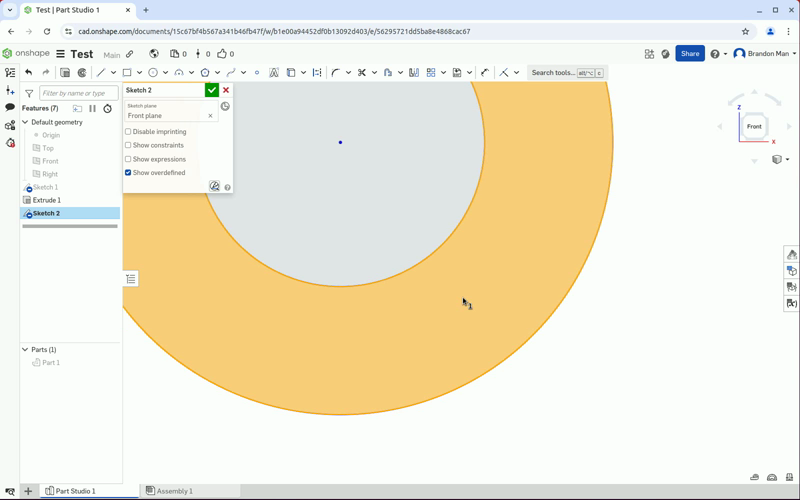
scroll(-6)
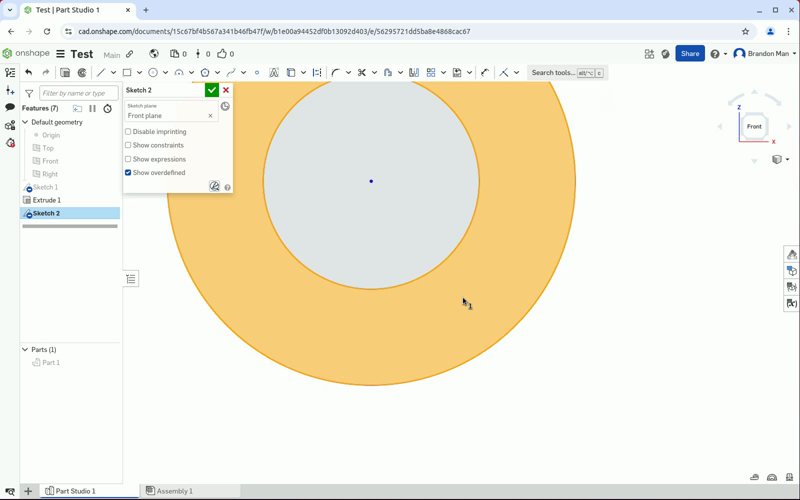
scroll(-6)
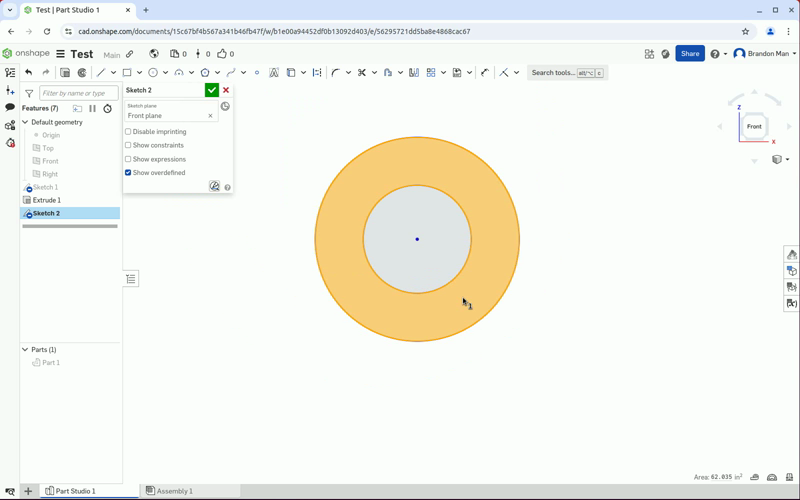
scroll(-6)
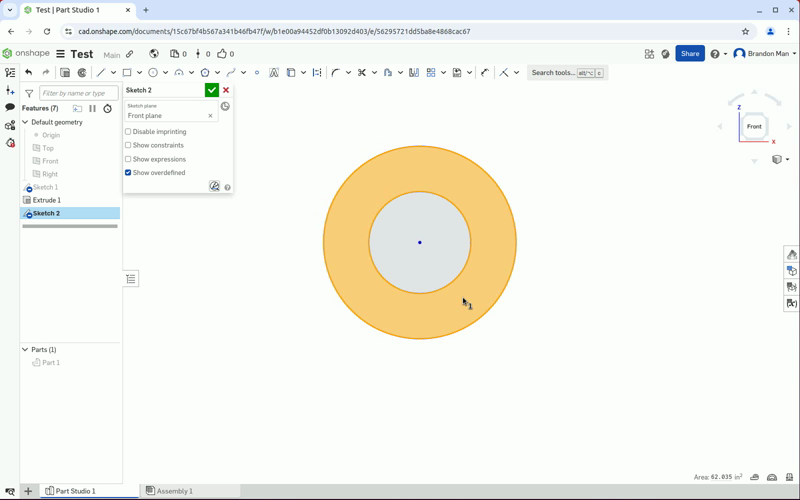
scroll(-6)
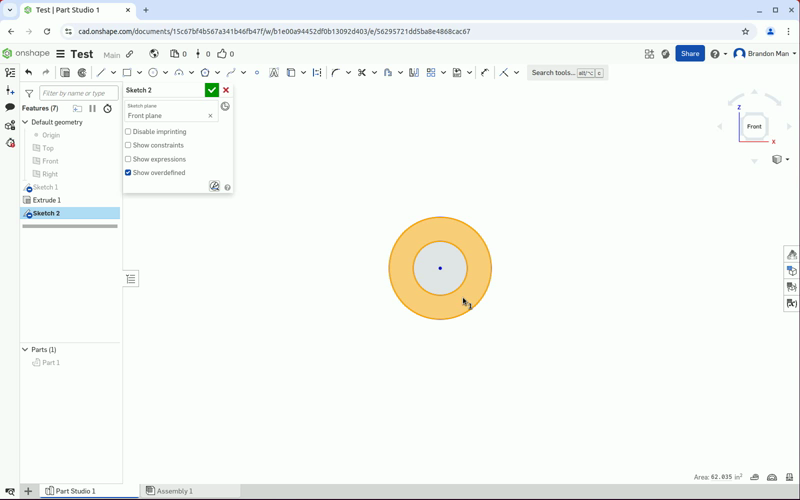
scroll(-6)
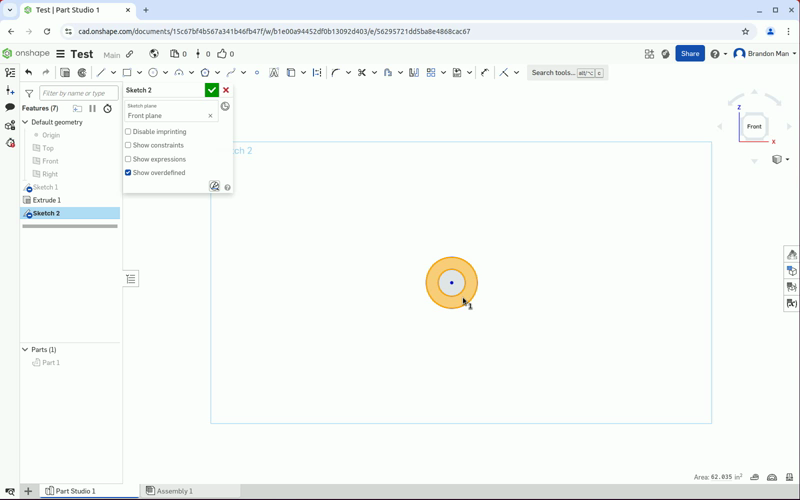
mouse_move(73, 352)
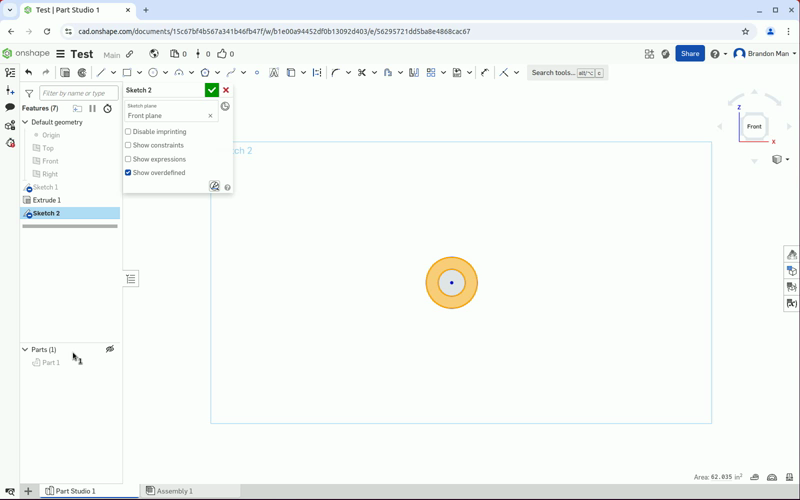
key(shift+y)
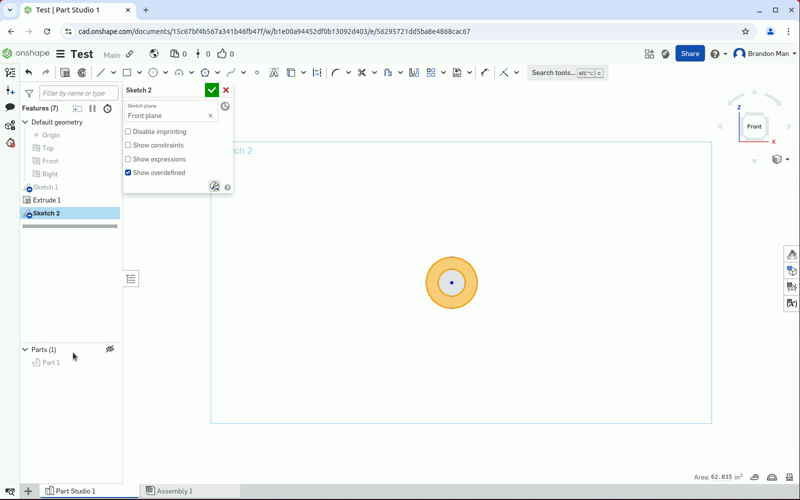
key(shift+e)
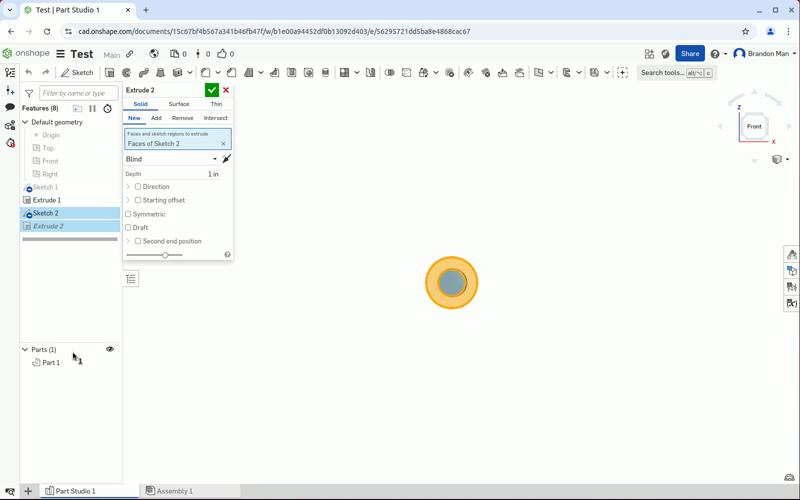
mouse_move(143, 106)
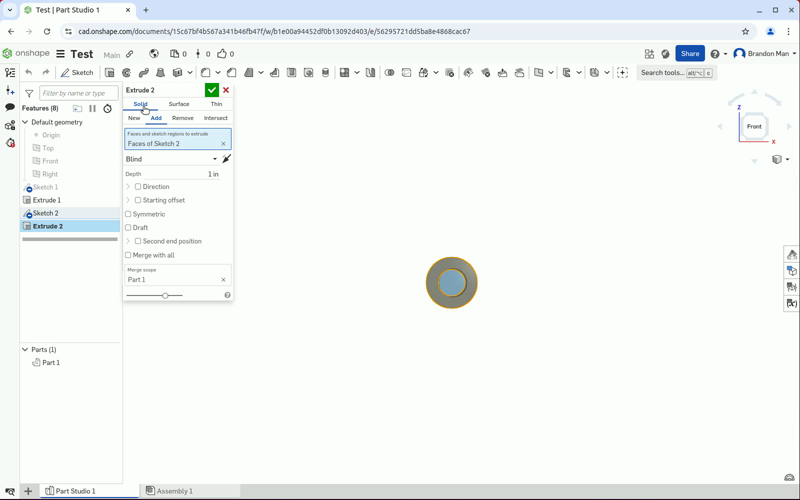
click(143, 106)
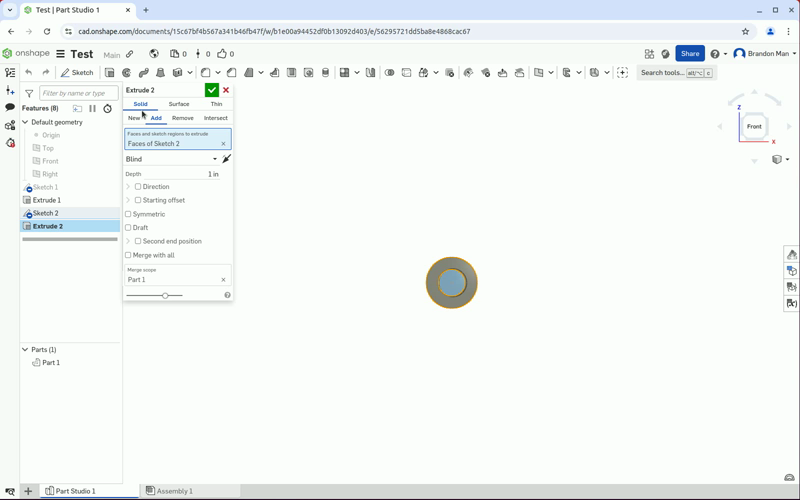
mouse_move(137, 120)
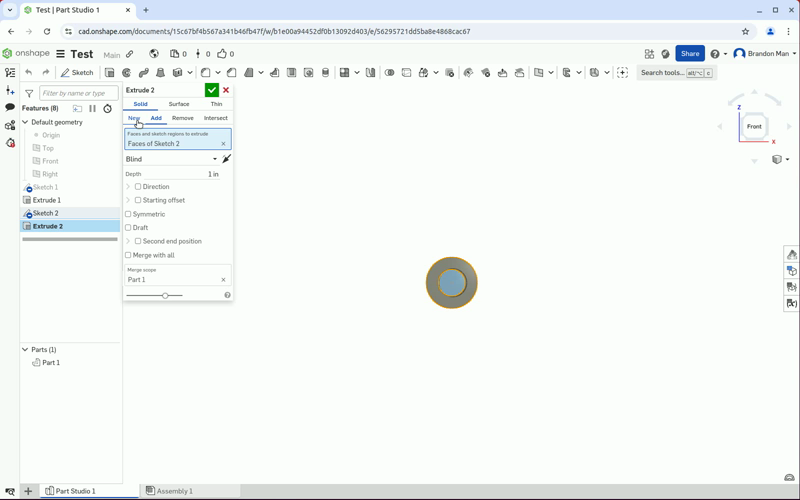
click(137, 120)
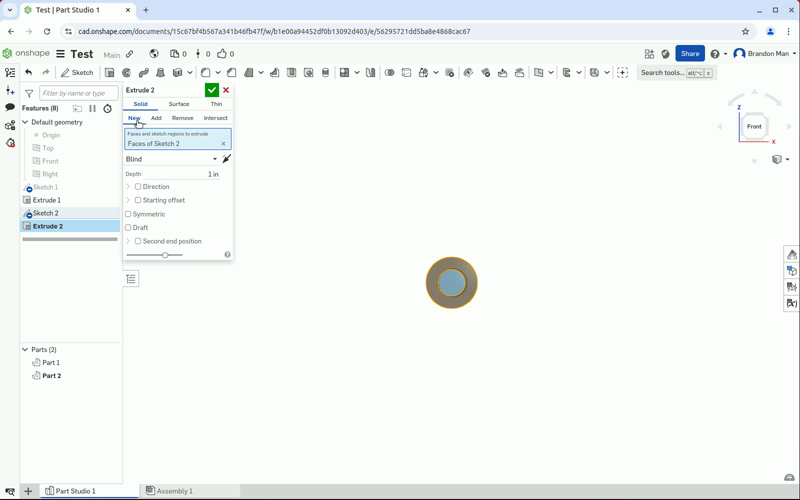
key(tab, 4)
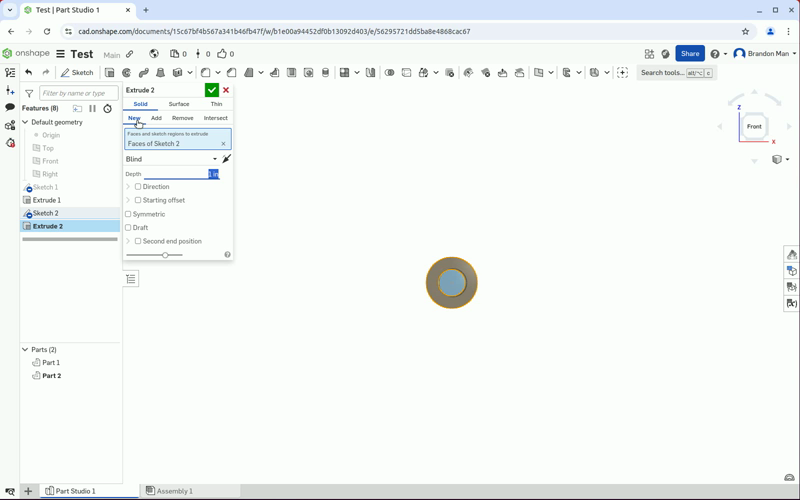
text(-23.108)
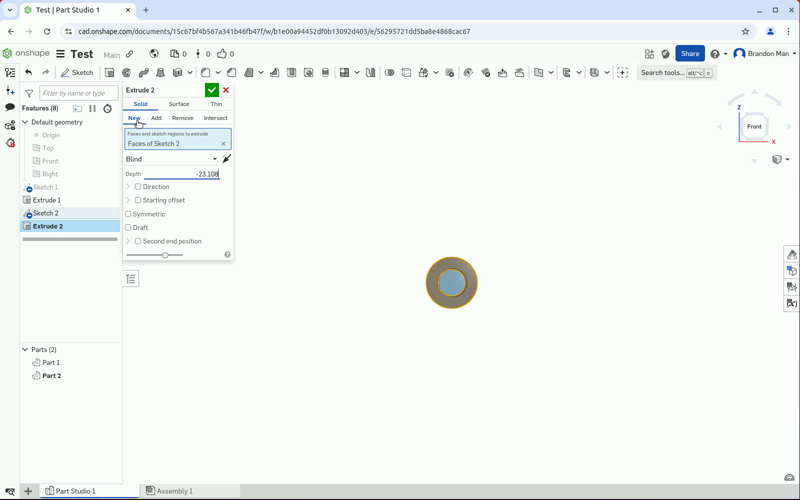
key(enter)
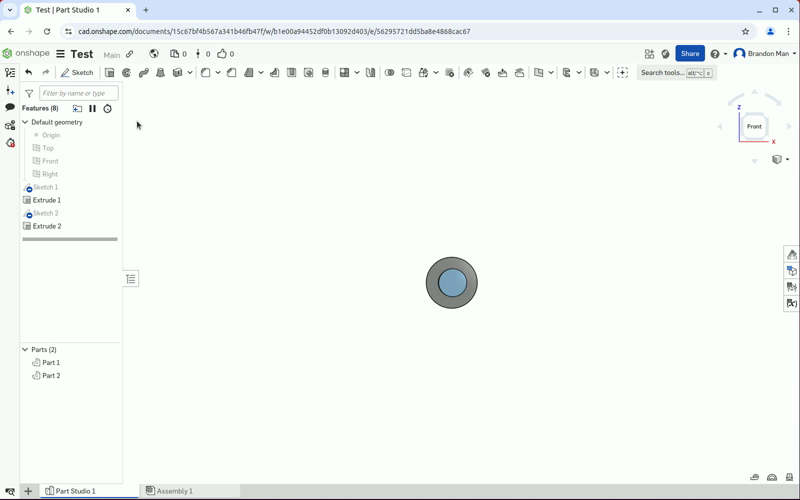
key(shift+h)
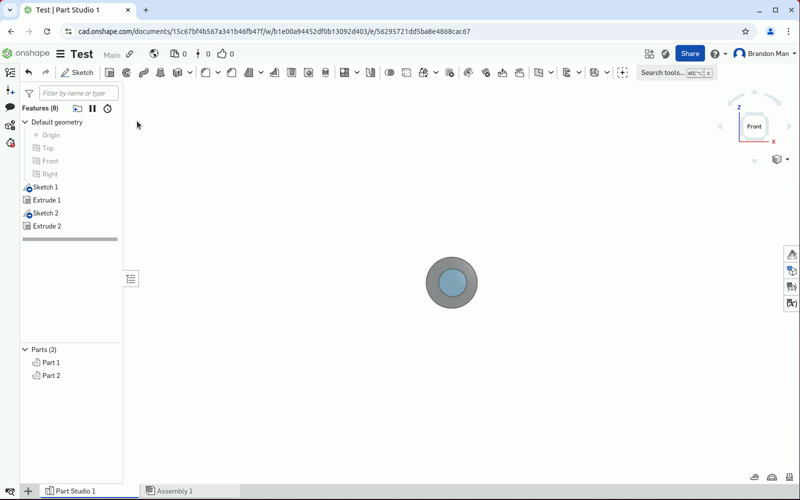
key(shift+h)
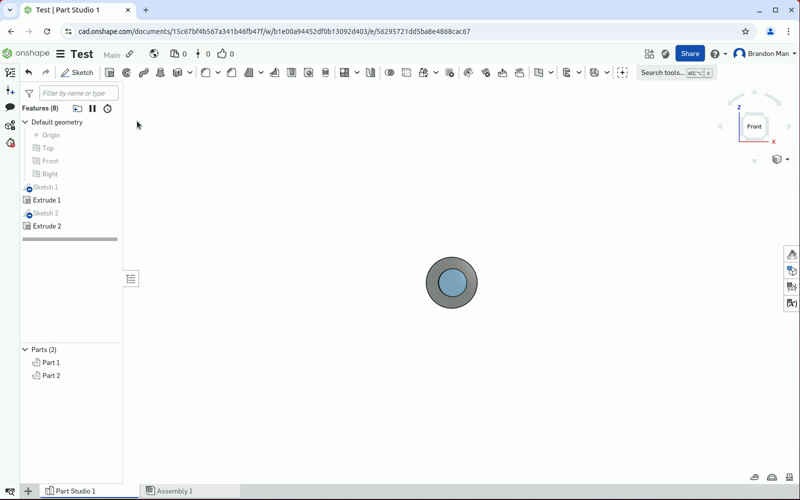
mouse_move(73, 189)
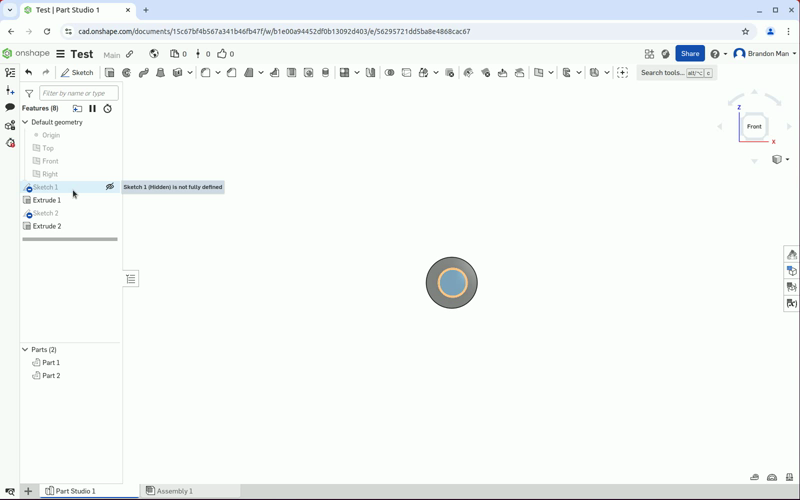
click(73, 189)
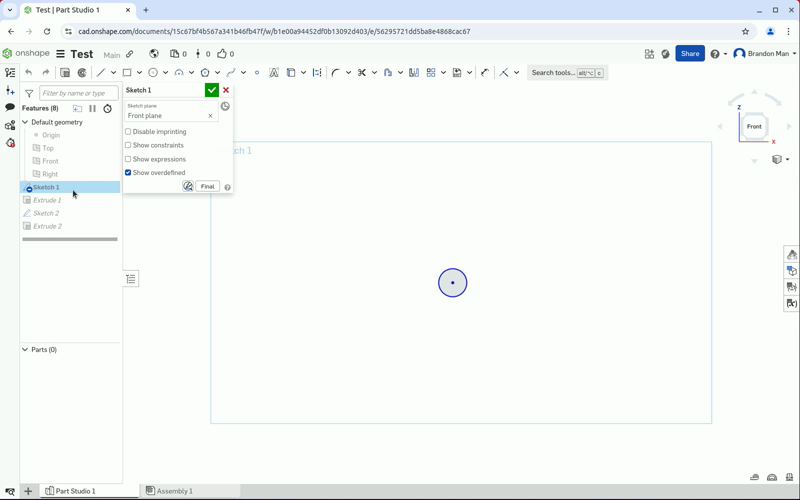
mouse_move(229, 92)
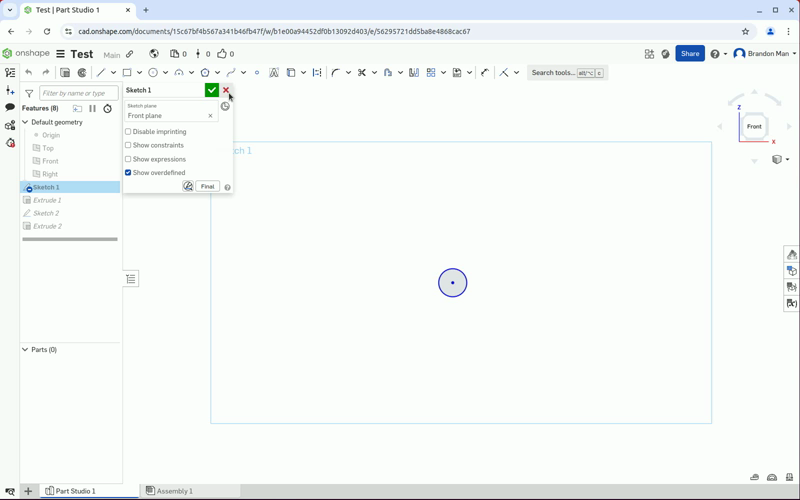
click(229, 92)
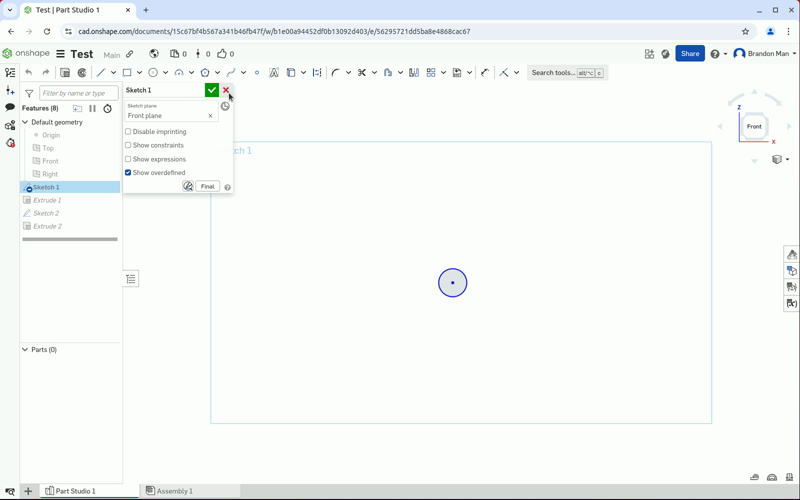
key(shift+s)
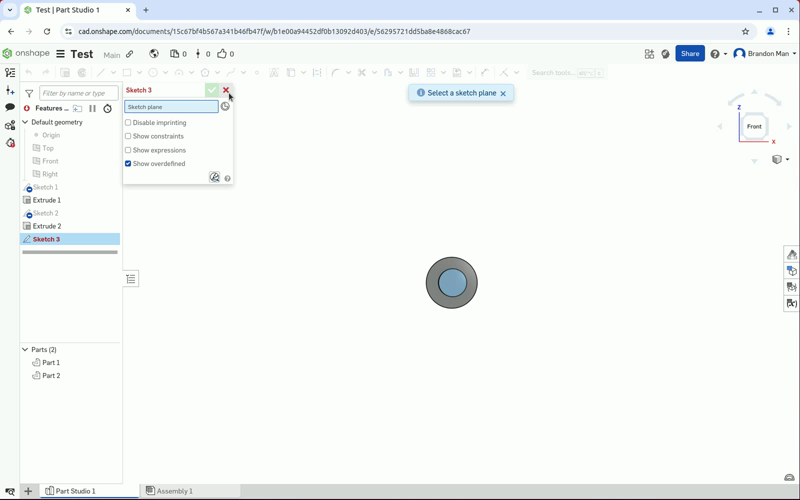
mouse_move(73, 163)
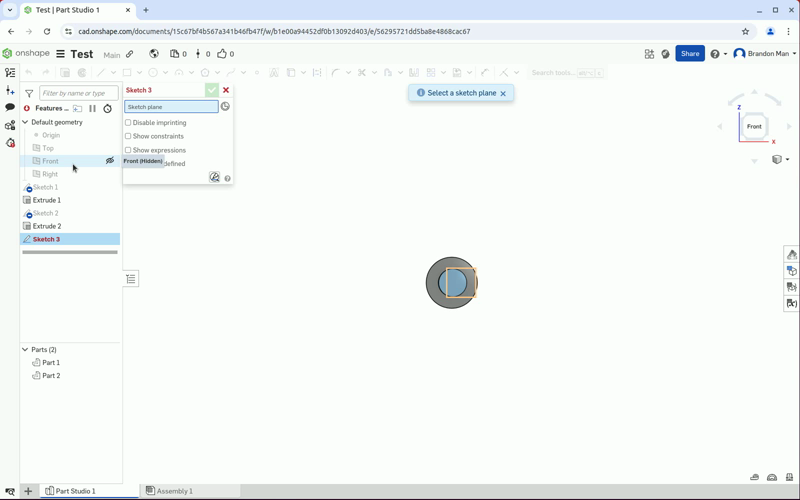
click(73, 163)
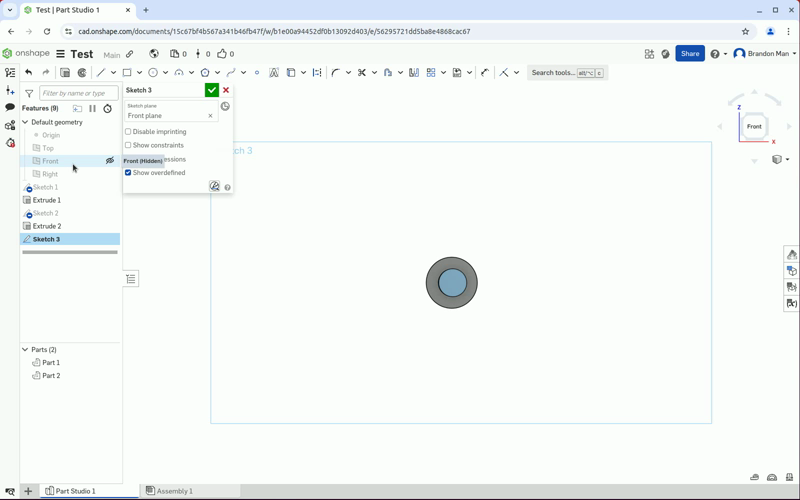
mouse_move(73, 352)
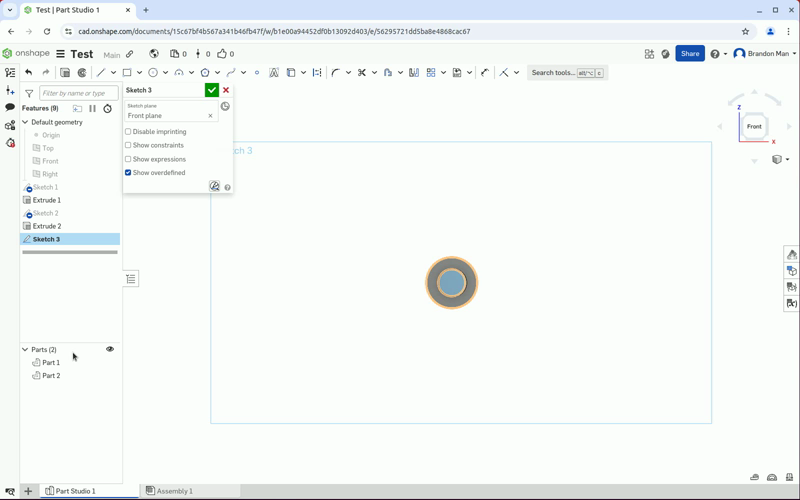
key(y)
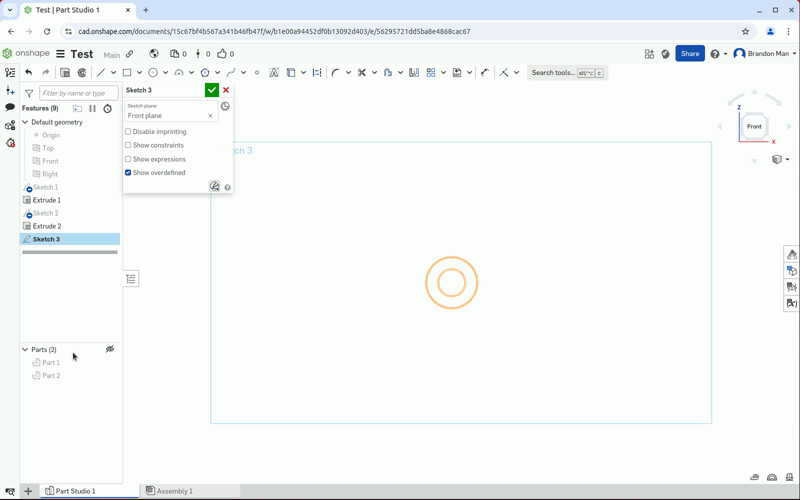
key(c)
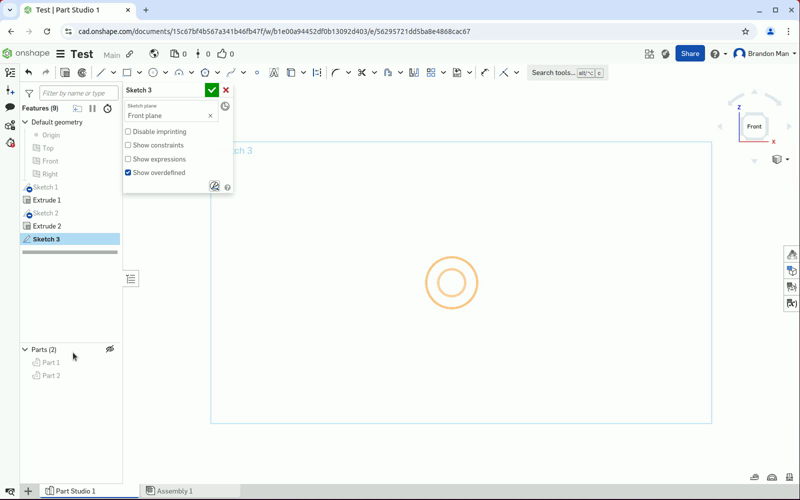
key_down(shift)
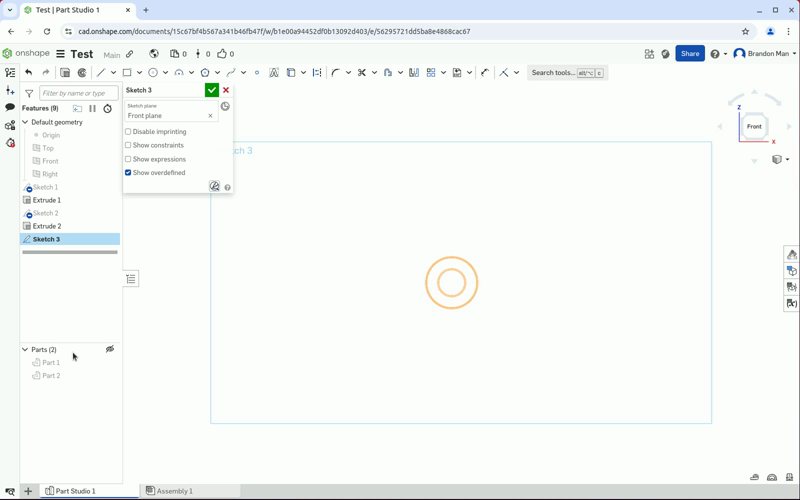
mouse_move(452, 282)
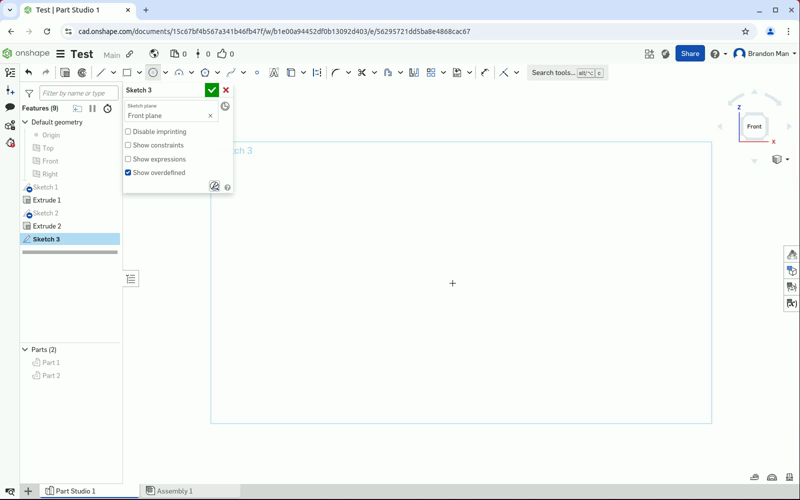
click(452, 282)
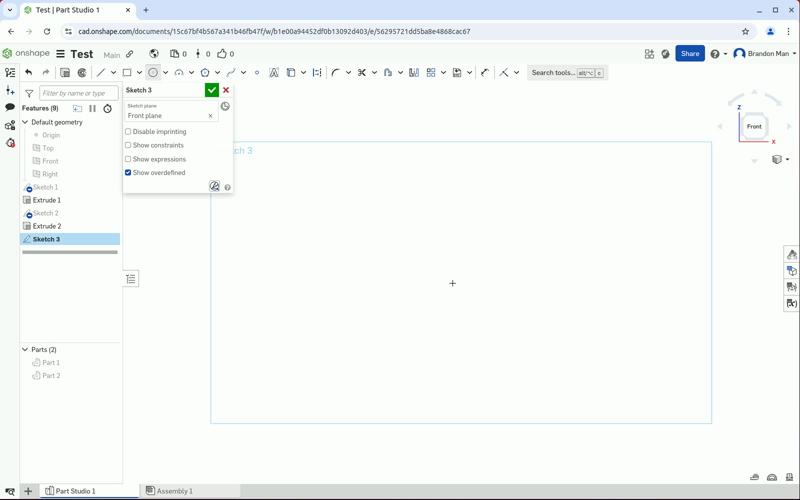
key_up(shift)
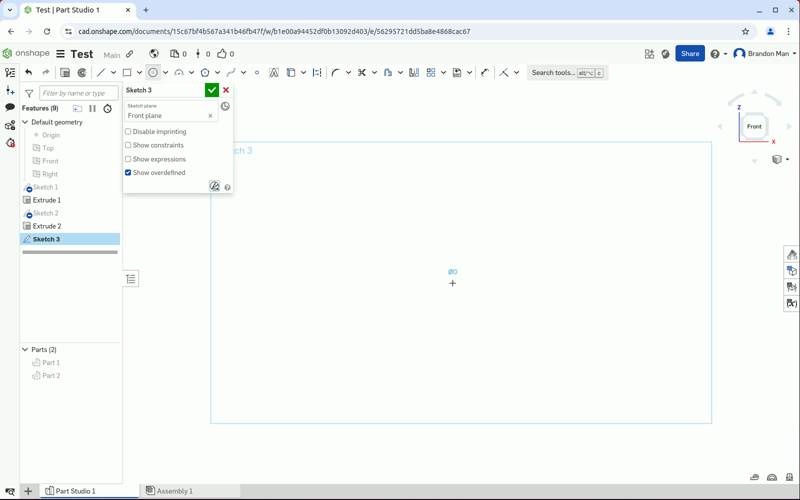
mouse_move(489, 282)
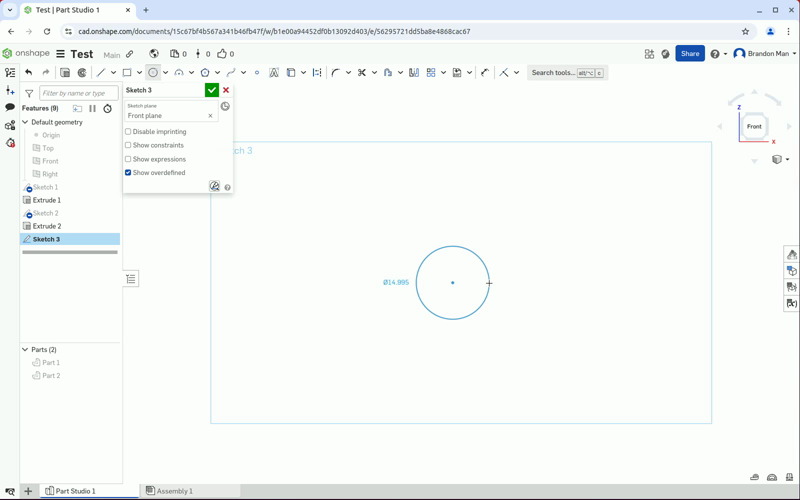
click(489, 282)
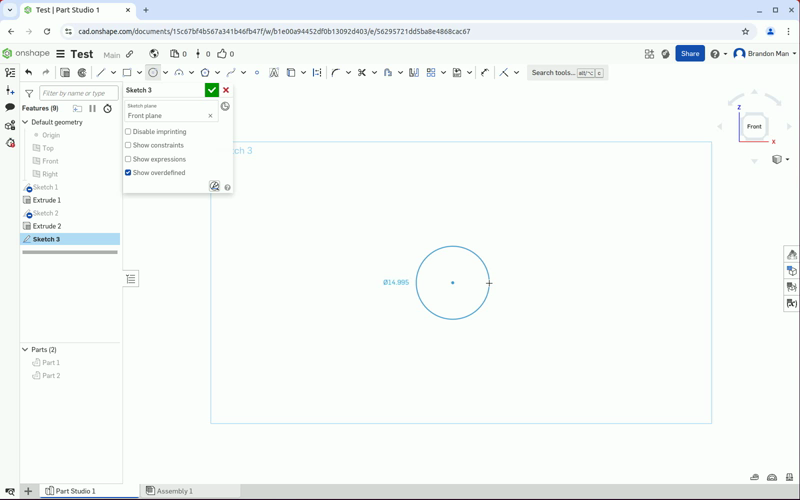
key(esc)
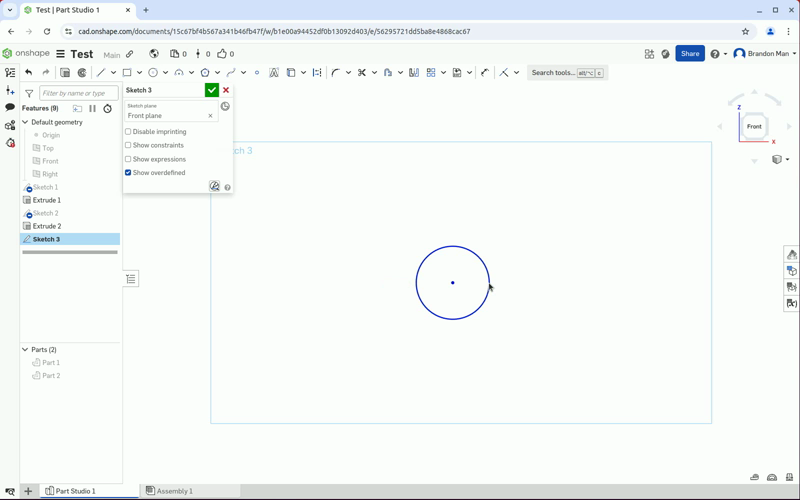
key(c)
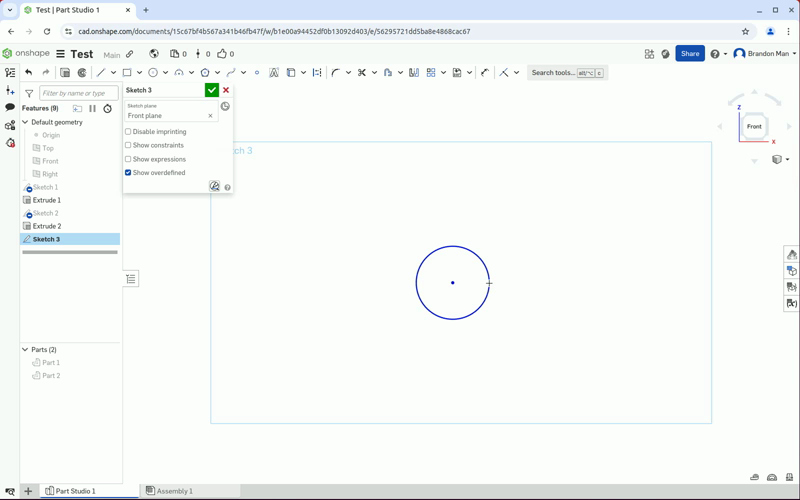
key_down(shift)
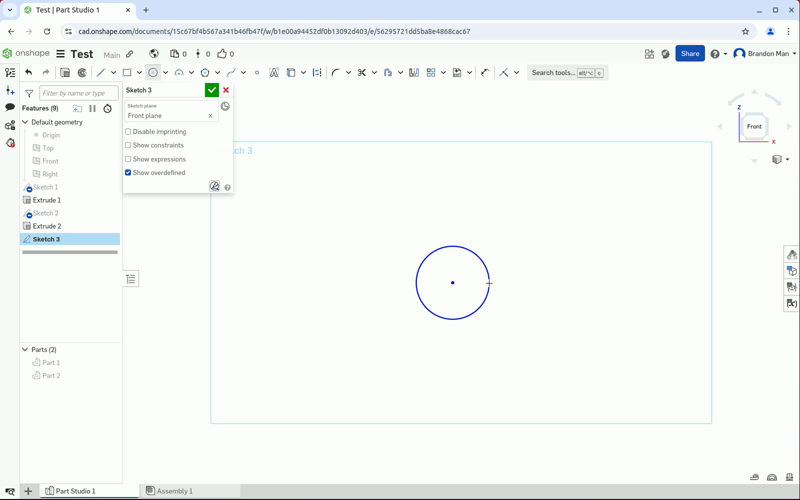
mouse_move(452, 282)
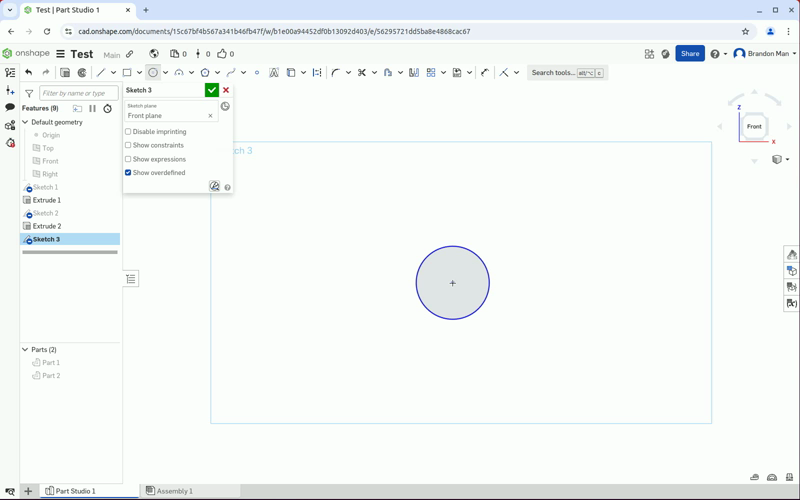
click(452, 282)
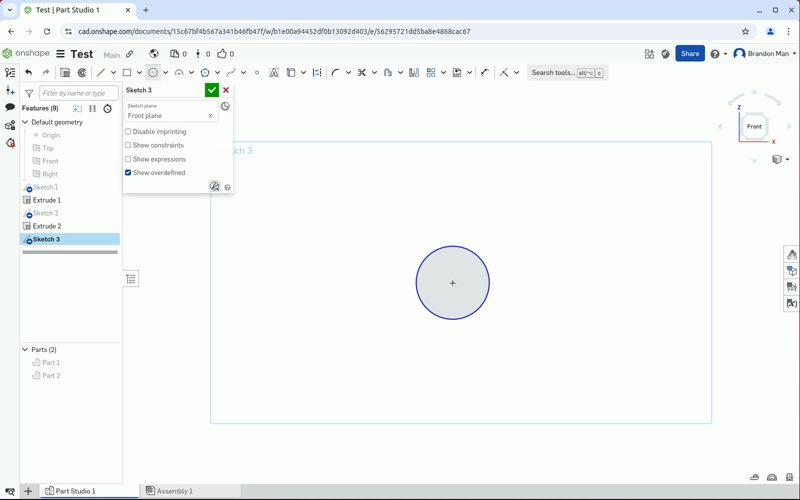
key_up(shift)
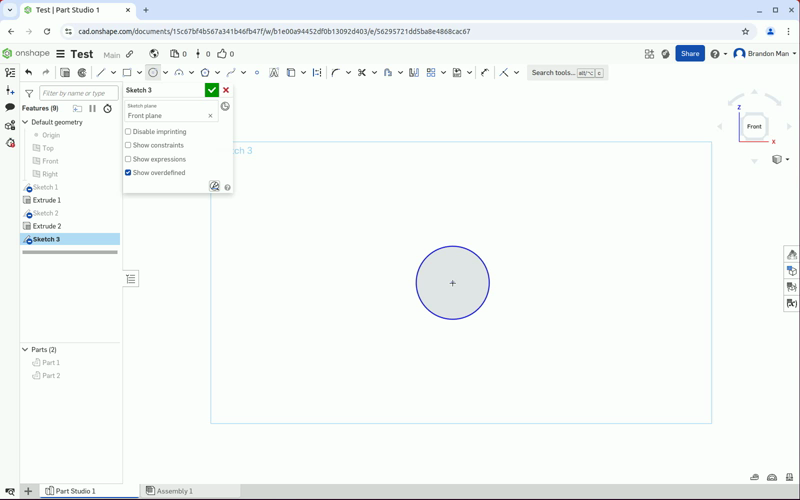
mouse_move(477, 282)
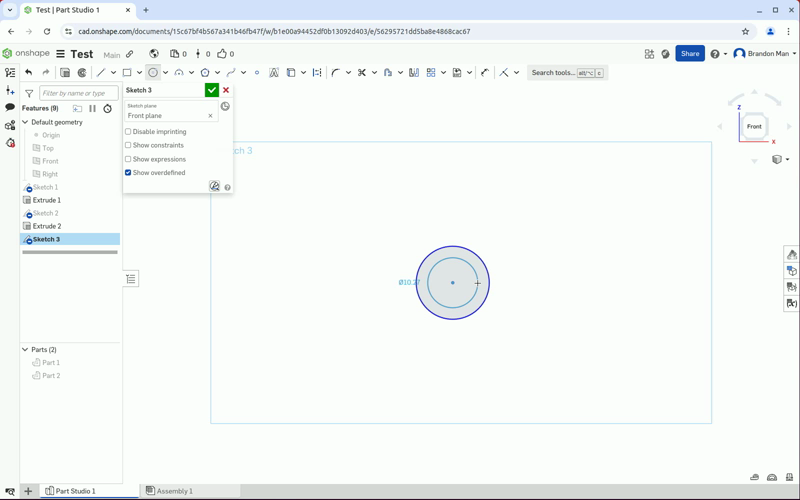
click(477, 282)
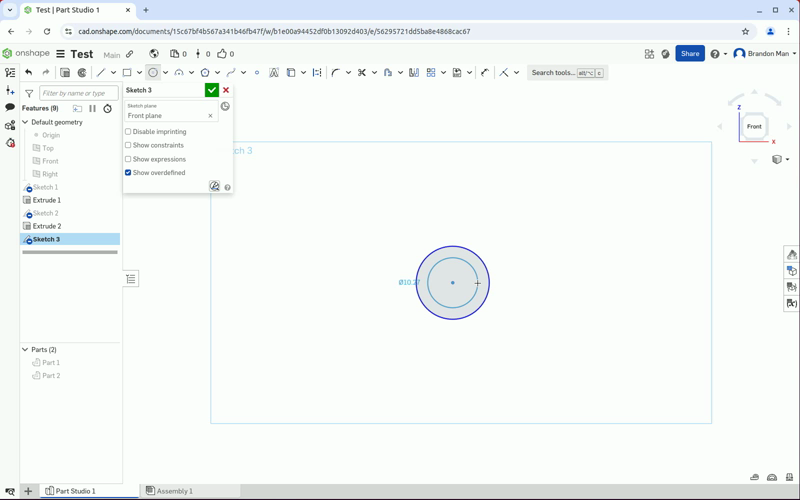
key(esc)
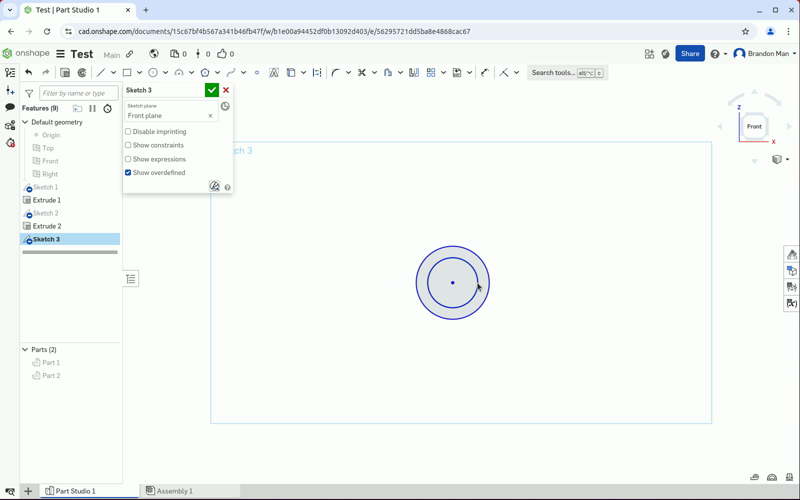
mouse_move(478, 306)
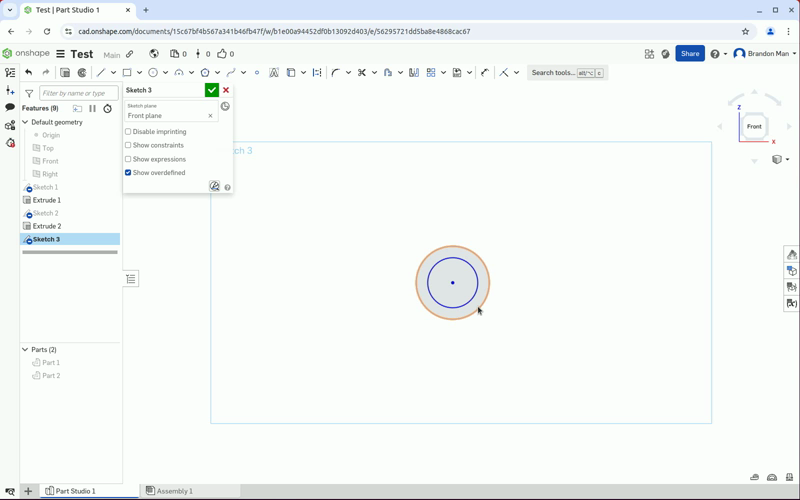
click(478, 306)
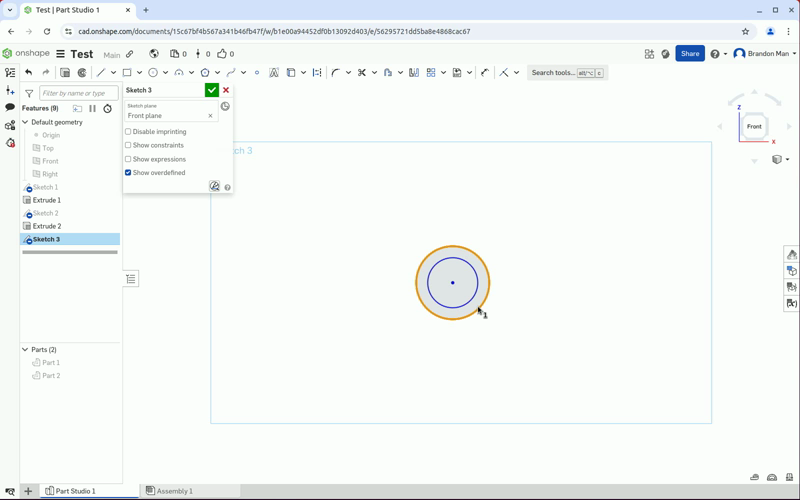
mouse_move(73, 352)
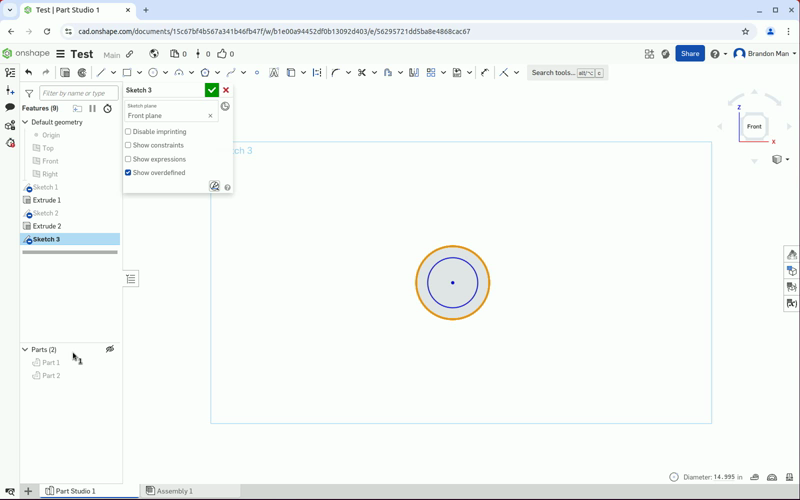
key(shift+y)
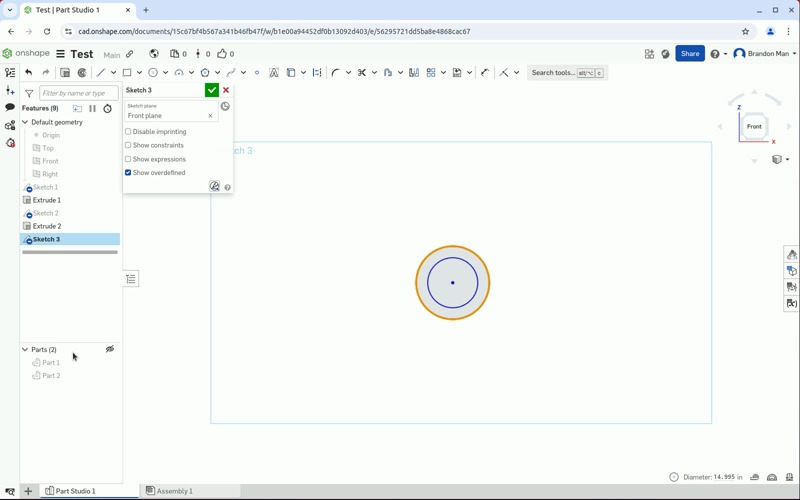
key(shift+e)
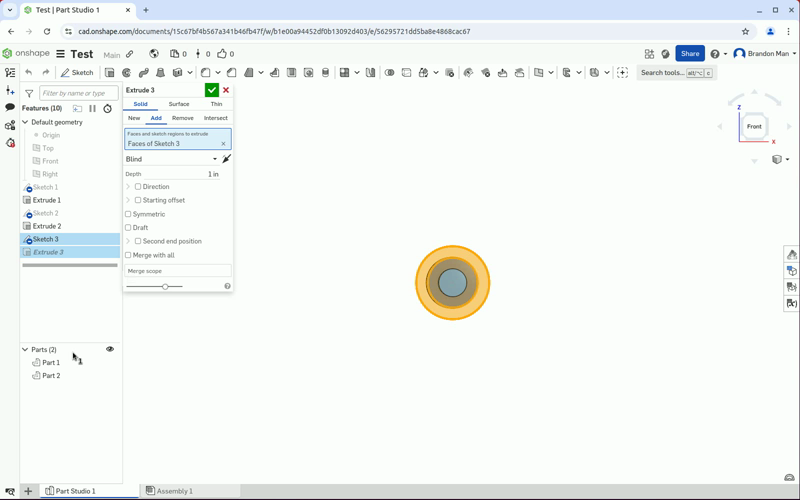
mouse_move(143, 106)
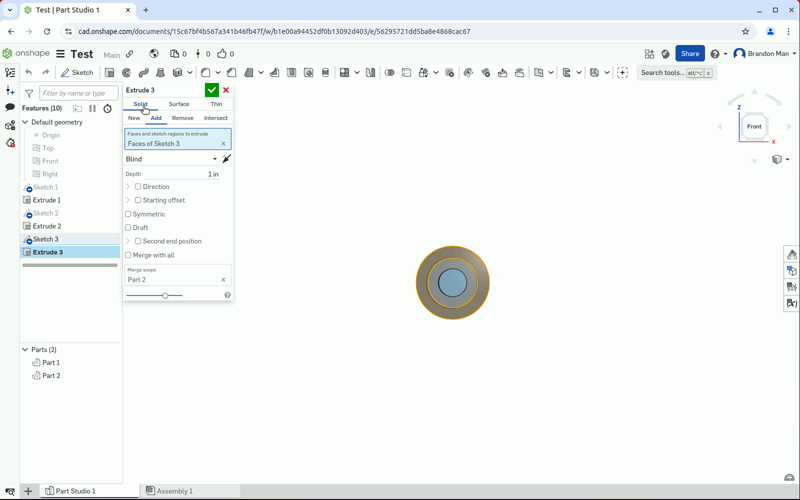
click(143, 106)
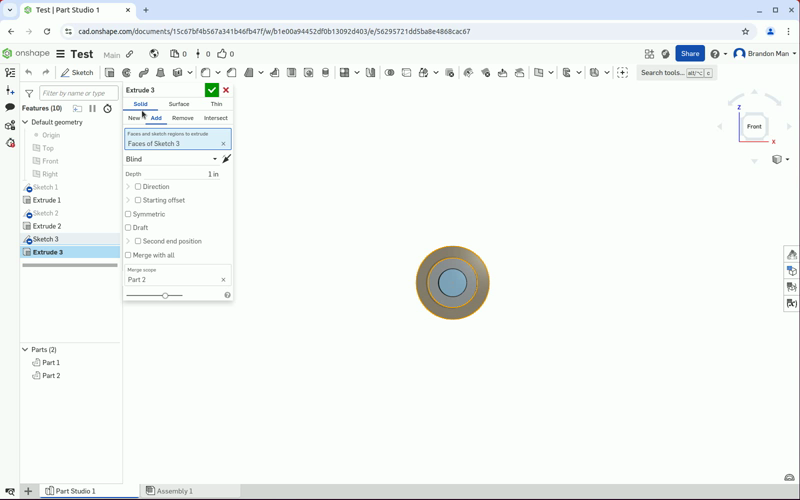
mouse_move(137, 120)
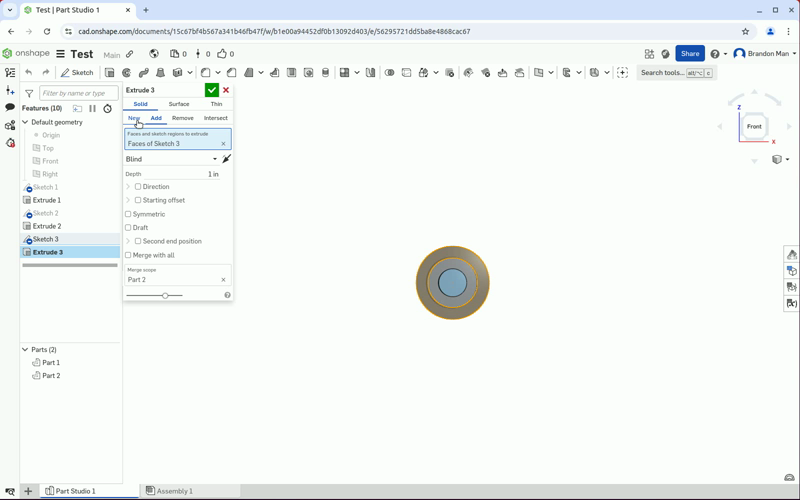
click(137, 120)
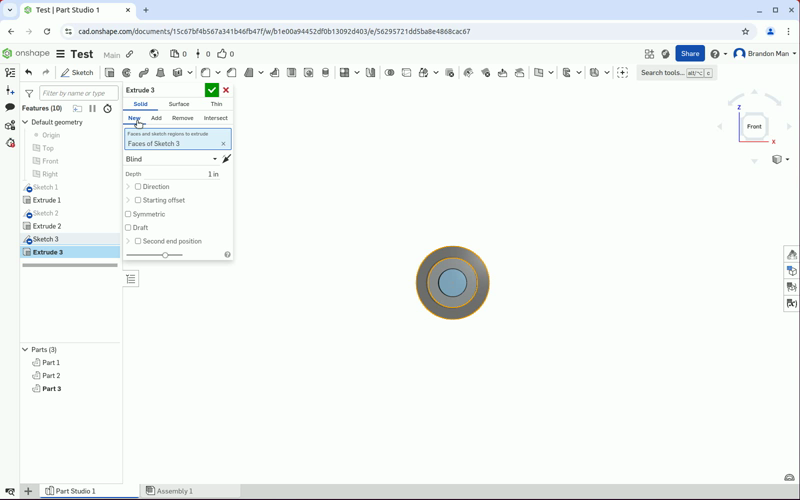
key(tab, 4)
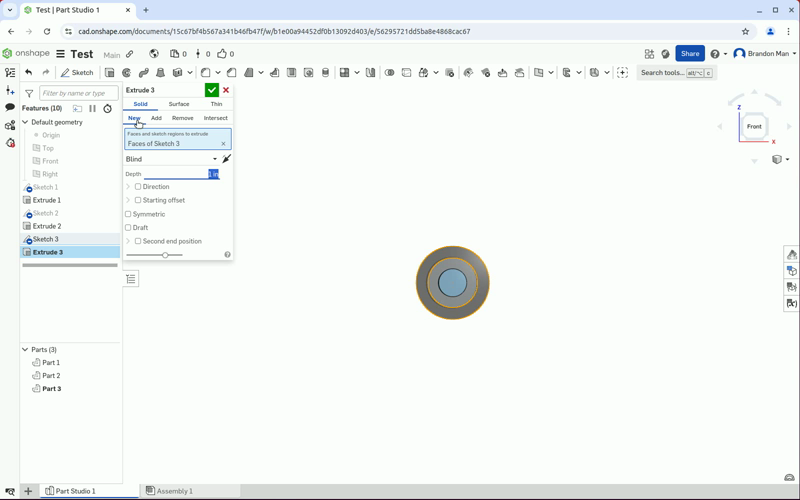
text(-20.942)
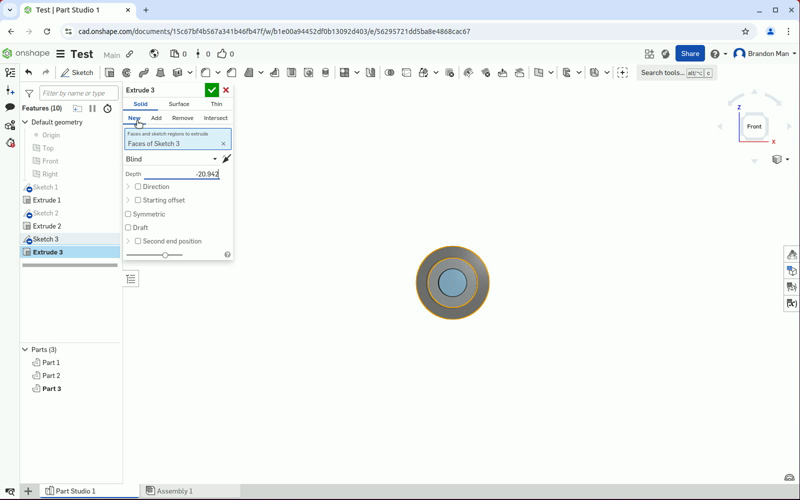
key(enter)
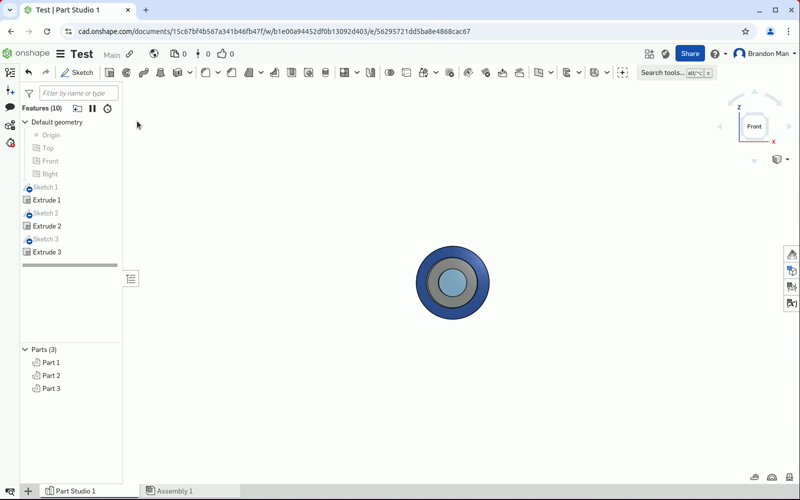
key(shift+h)
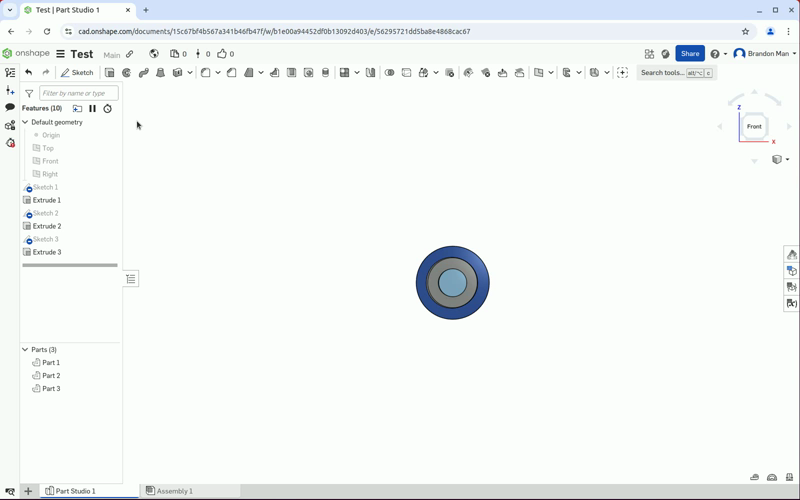
key(shift+h)
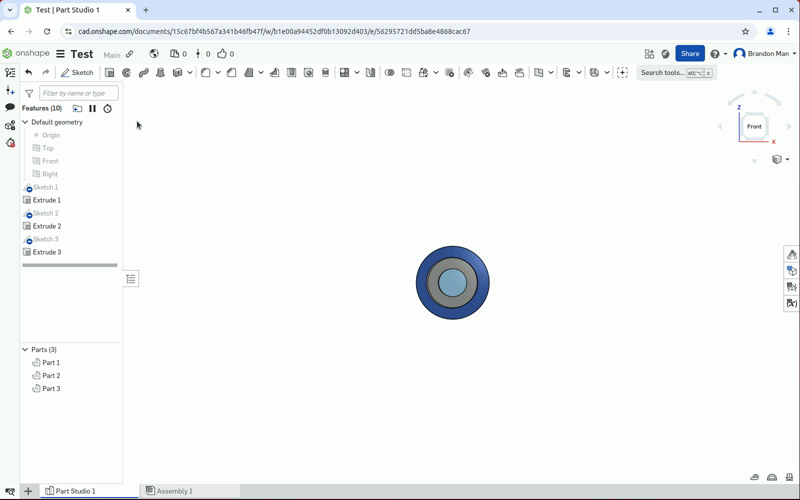
key(shift+7)
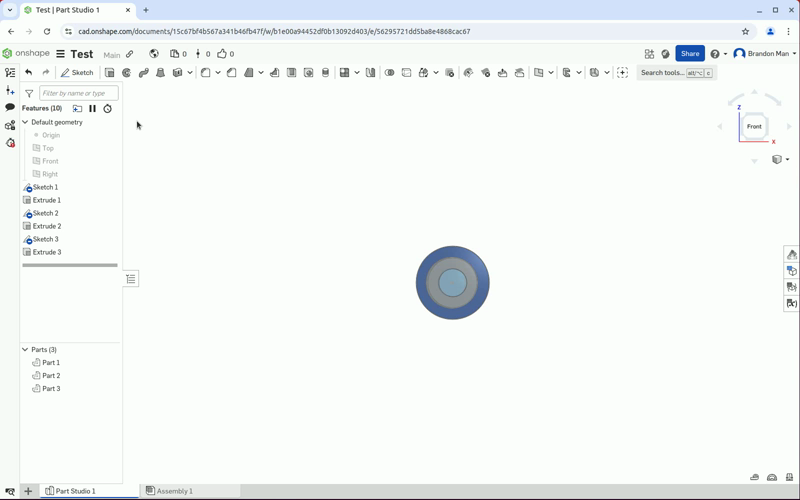
key(left, 2)
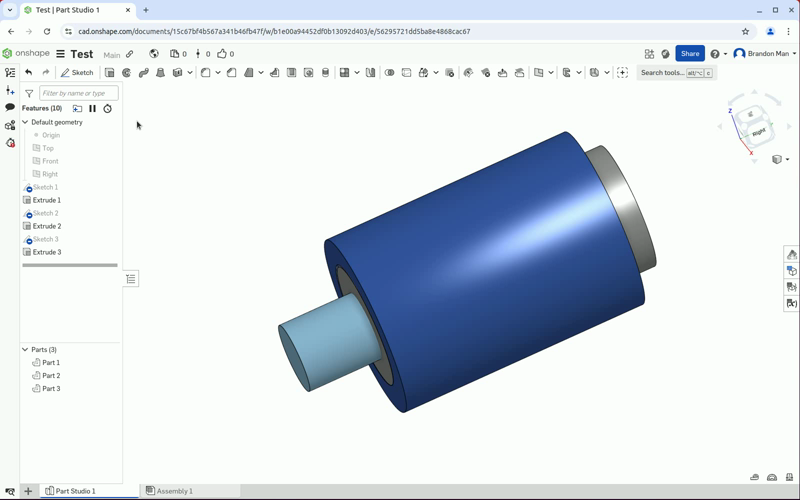
key(down, 2)
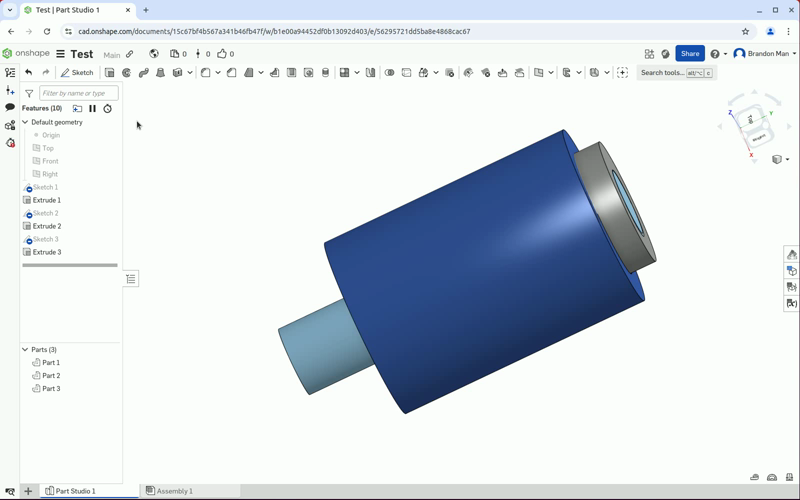
key(up, 2)
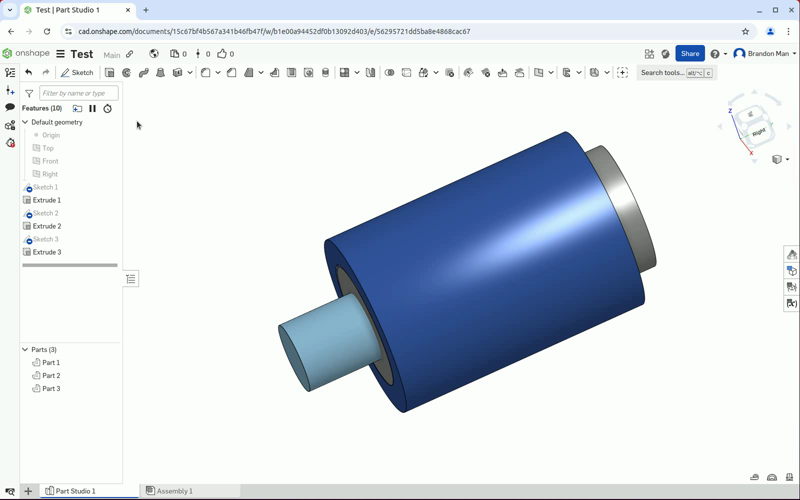
key(right, 2)
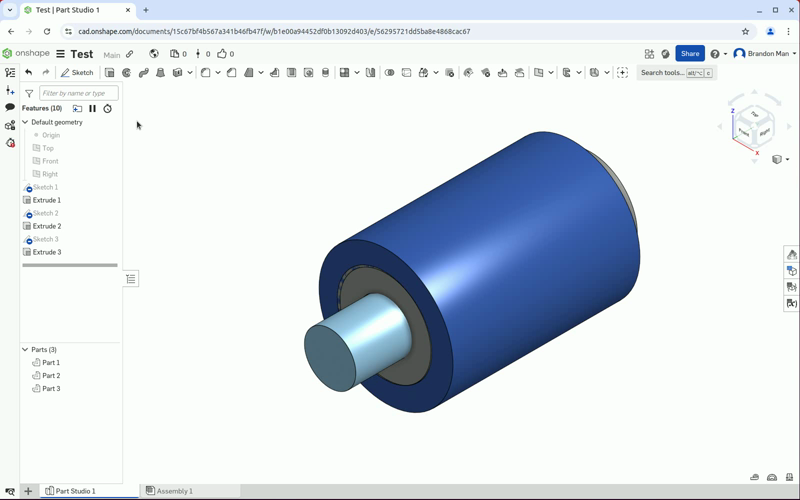
mouse_move(73, 189)
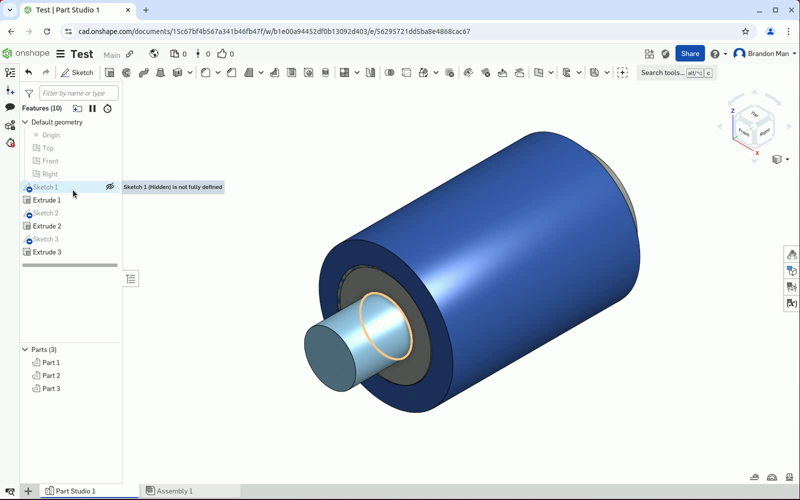
click(73, 189)